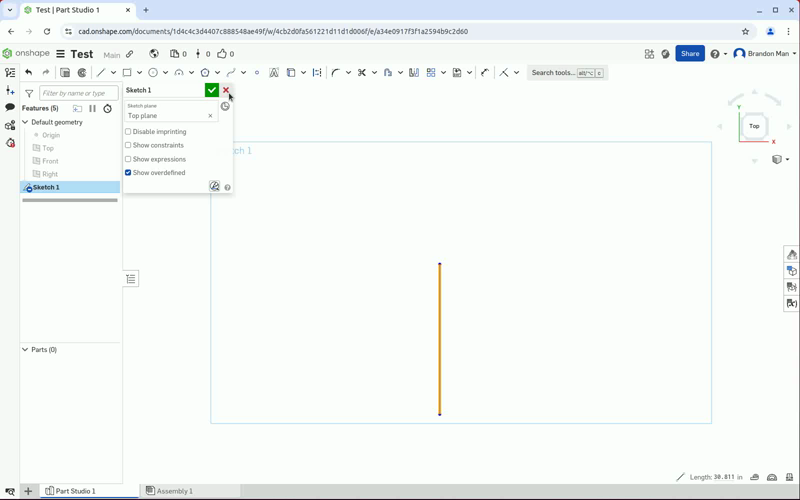
key(shift+h)
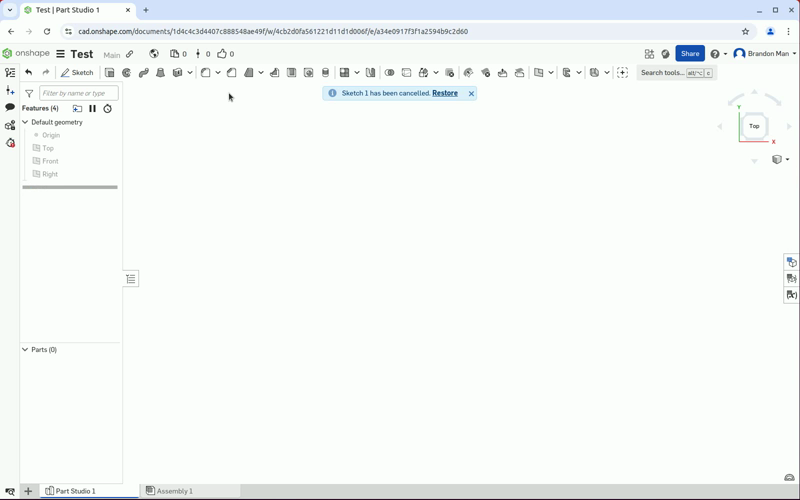
mouse_move(73, 352)
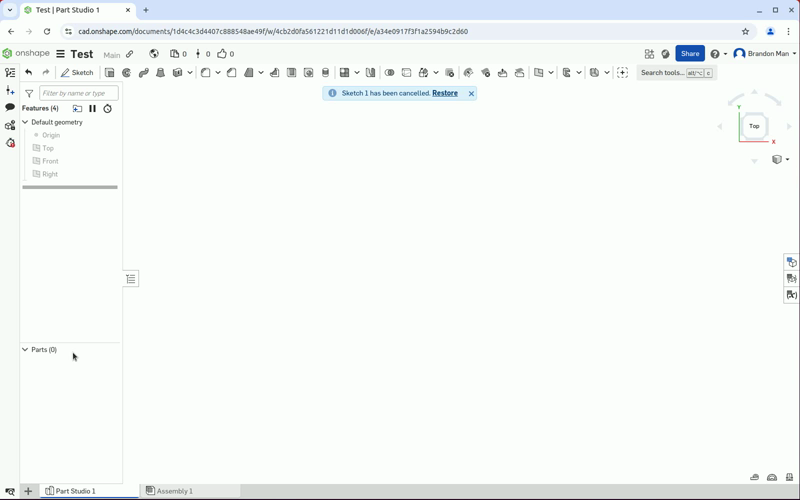
key(y)
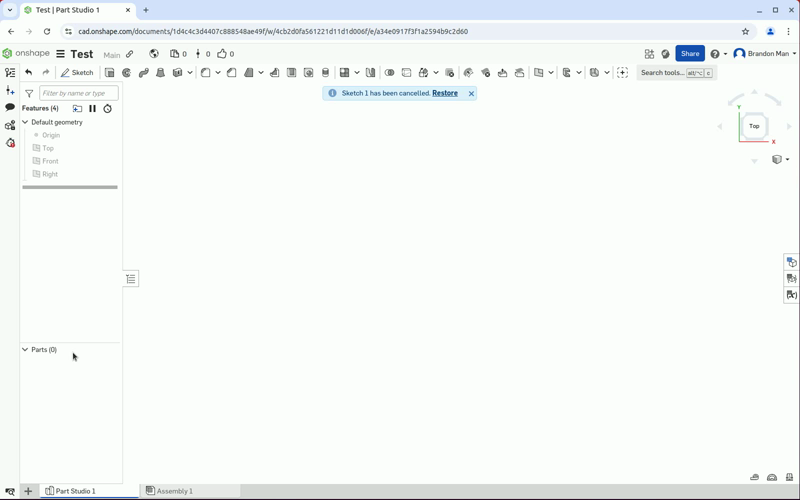
key(shift+p)
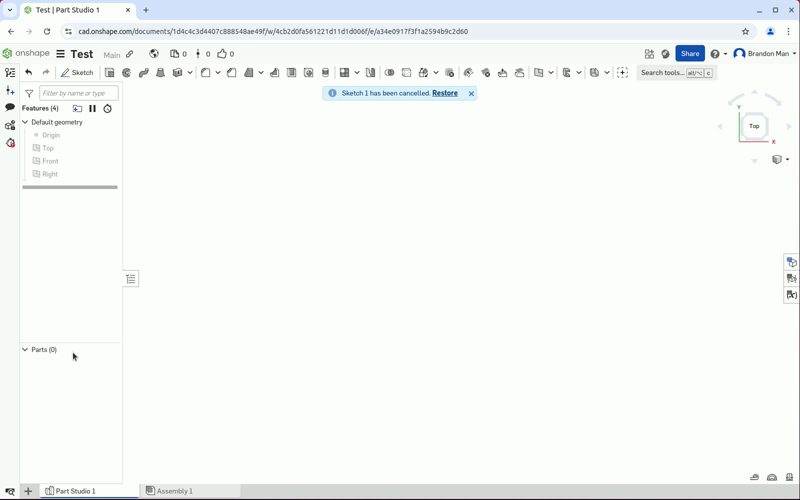
key(space)
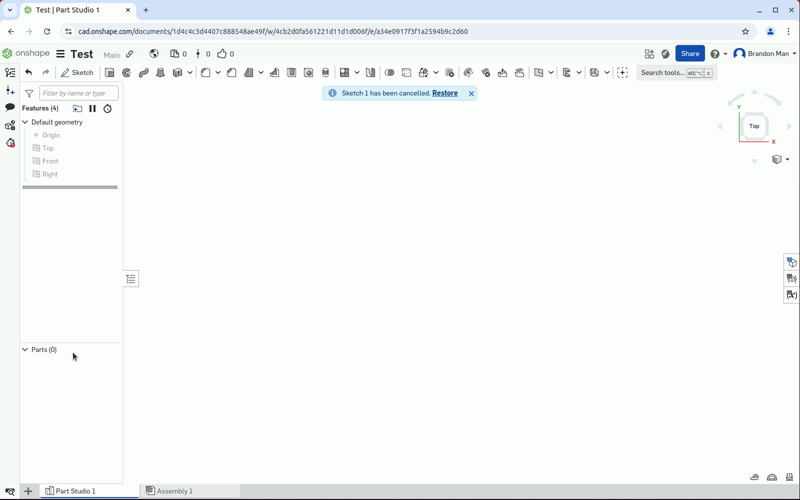
key_down(shift)
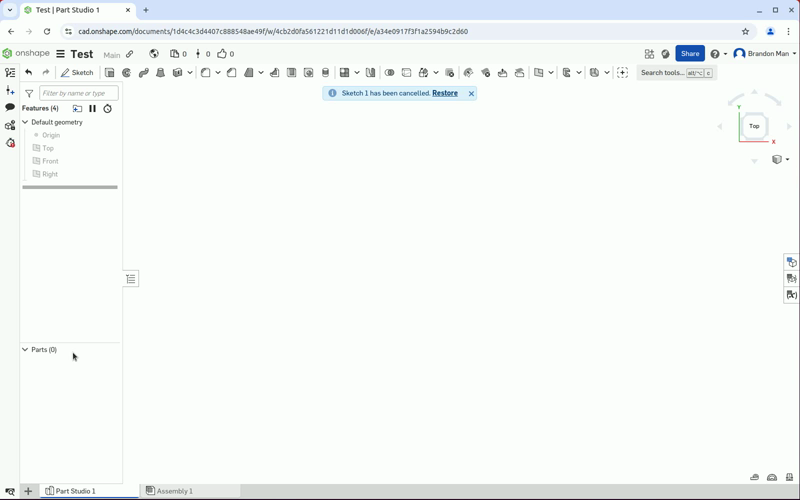
key(up)
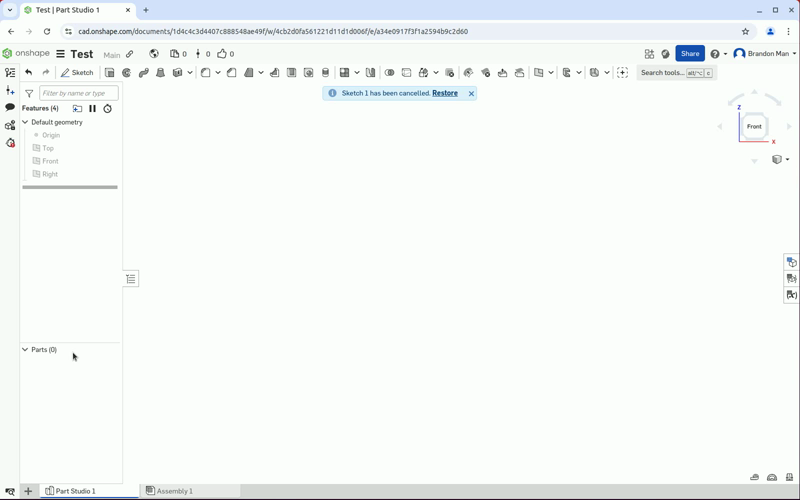
key_up(shift)
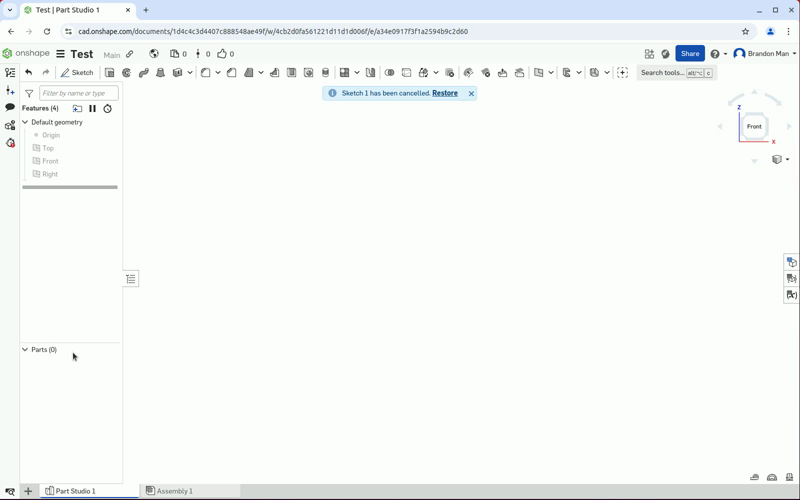
mouse_move(73, 352)
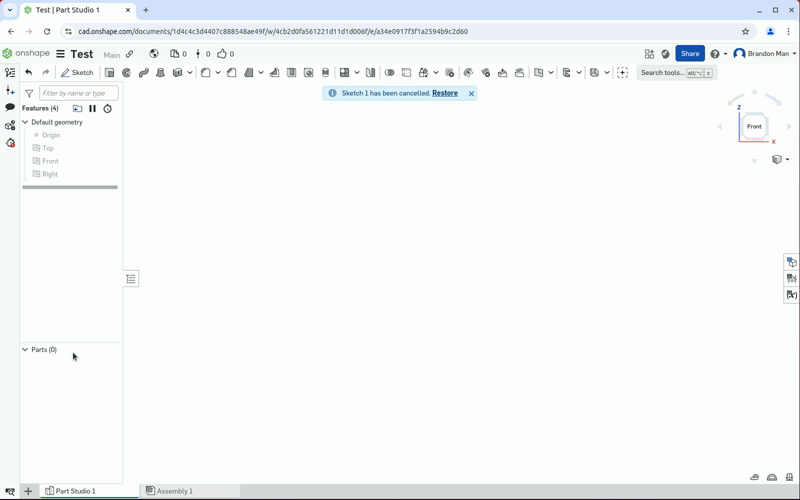
key(shift+y)
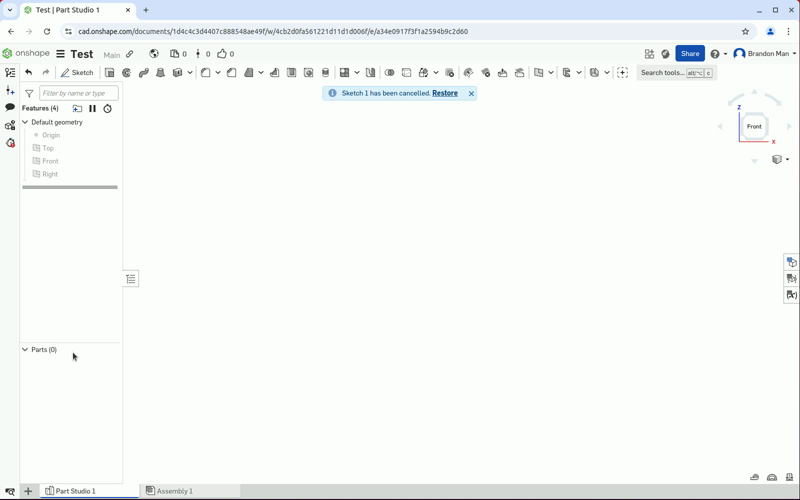
key(shift+s)
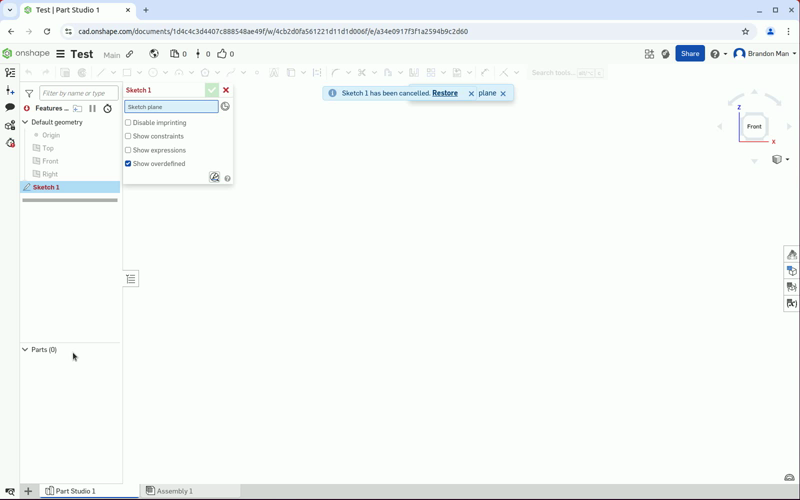
mouse_move(73, 163)
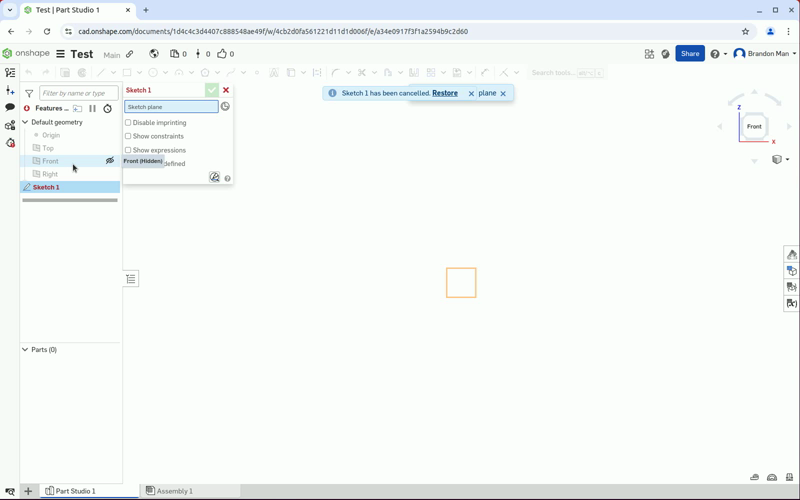
click(73, 163)
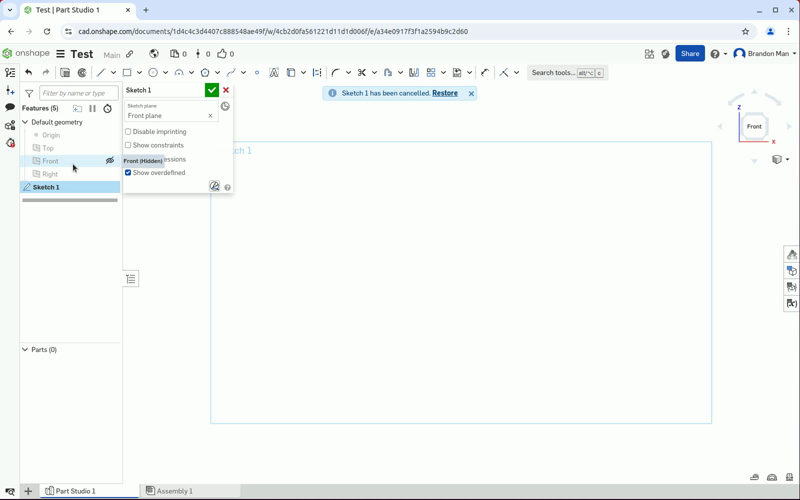
mouse_move(73, 352)
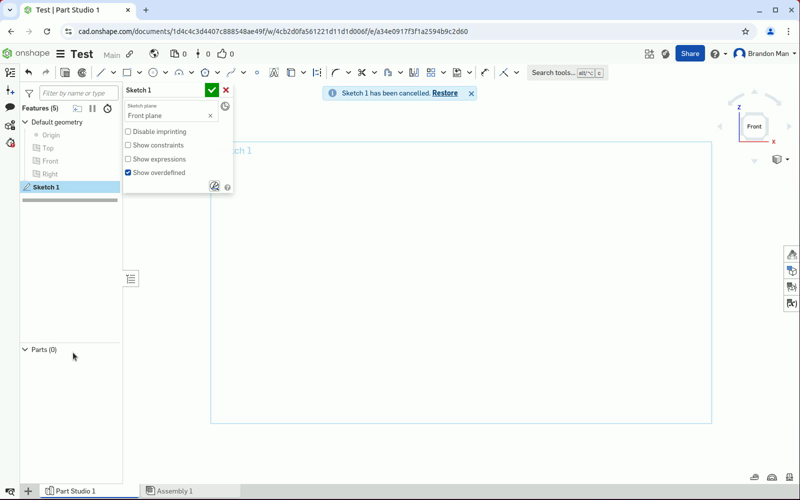
key(y)
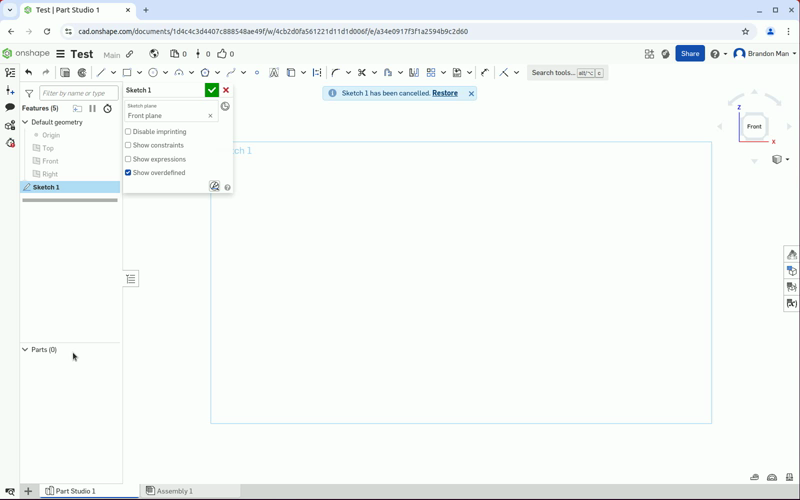
key(l)
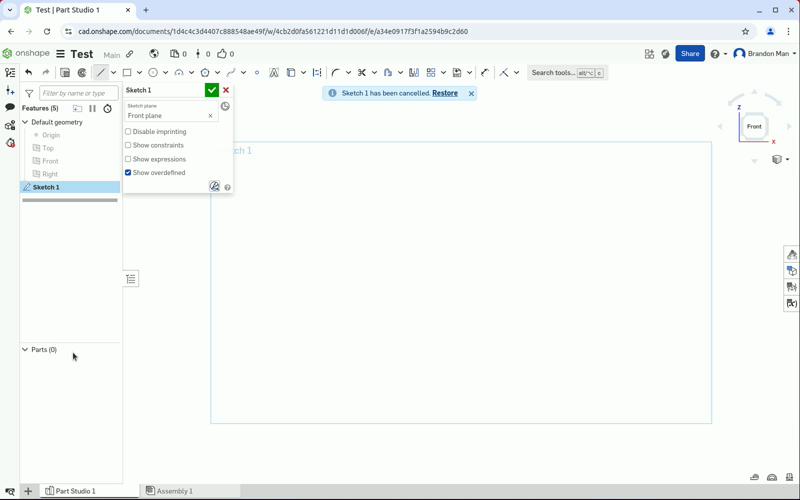
key_down(shift)
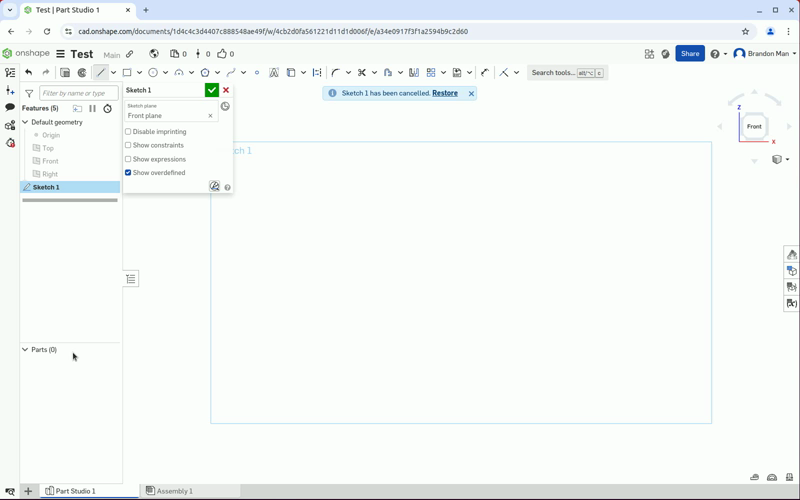
mouse_move(348, 327)
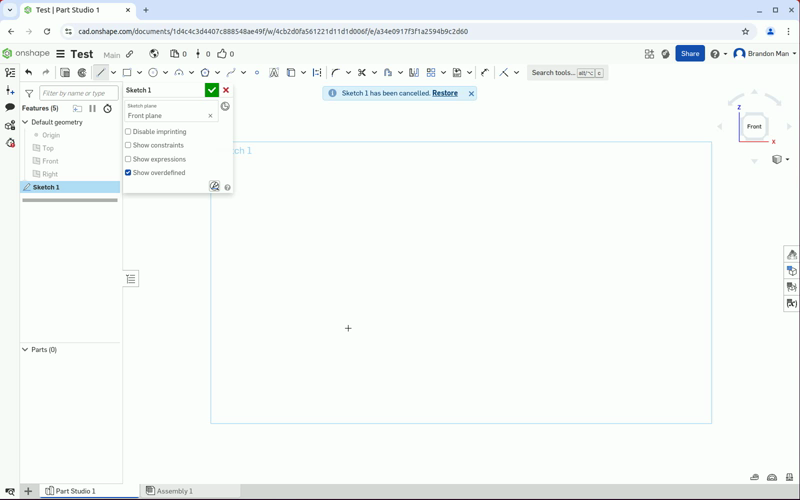
click(348, 327)
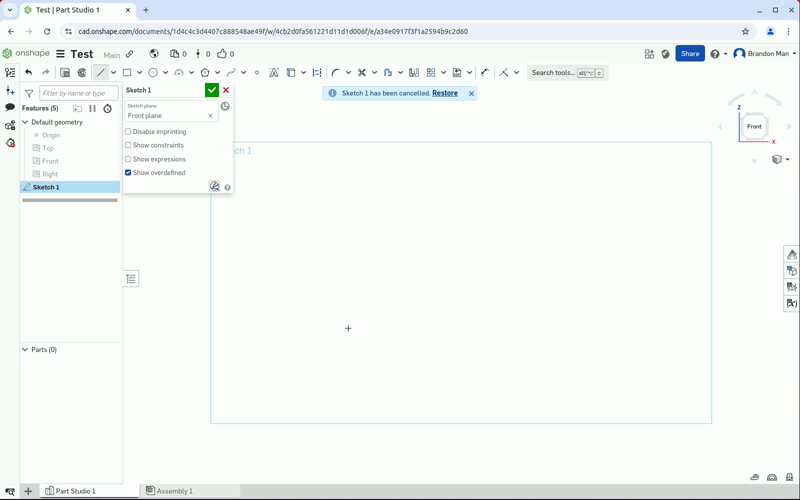
key_up(shift)
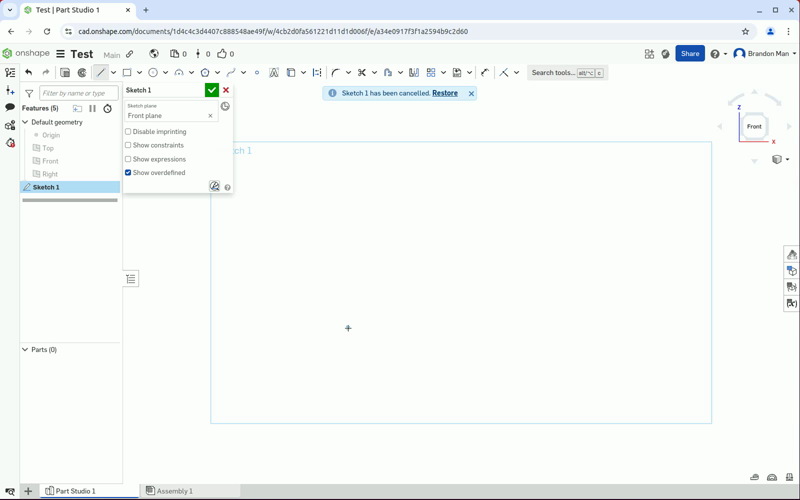
key_down(shift)
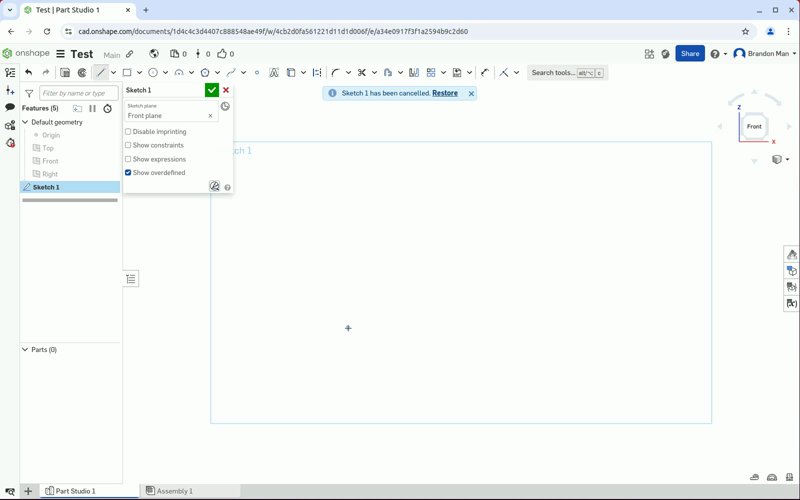
mouse_move(572, 327)
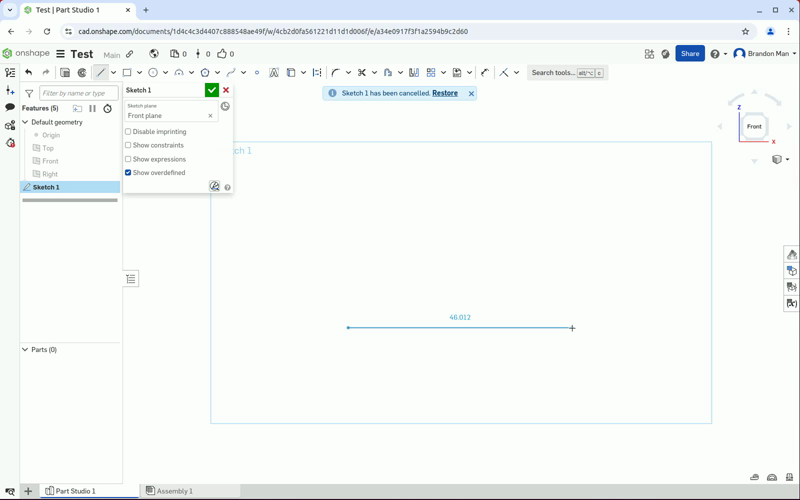
click(572, 327)
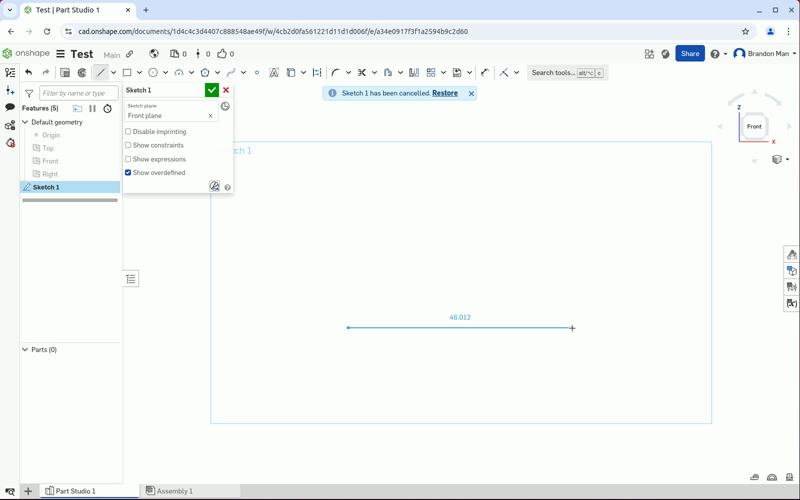
key_up(shift)
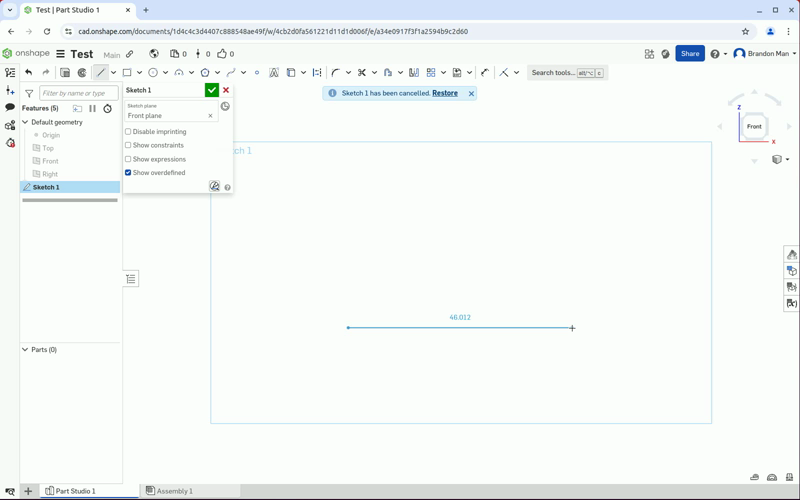
key_down(shift)
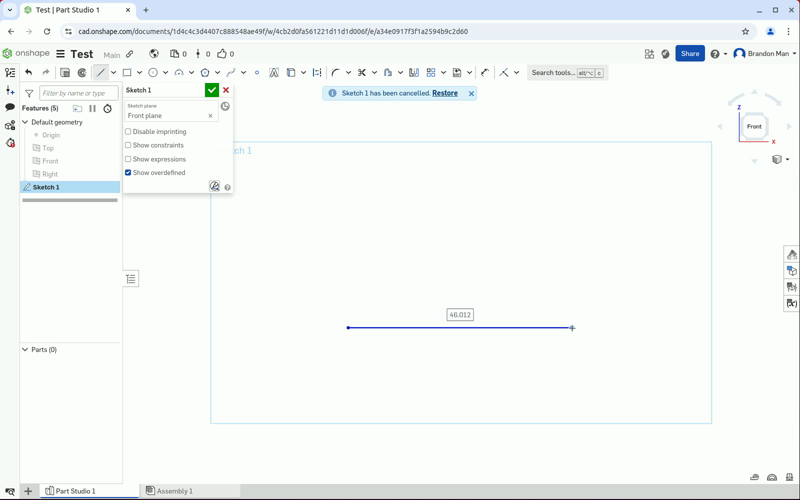
mouse_move(572, 237)
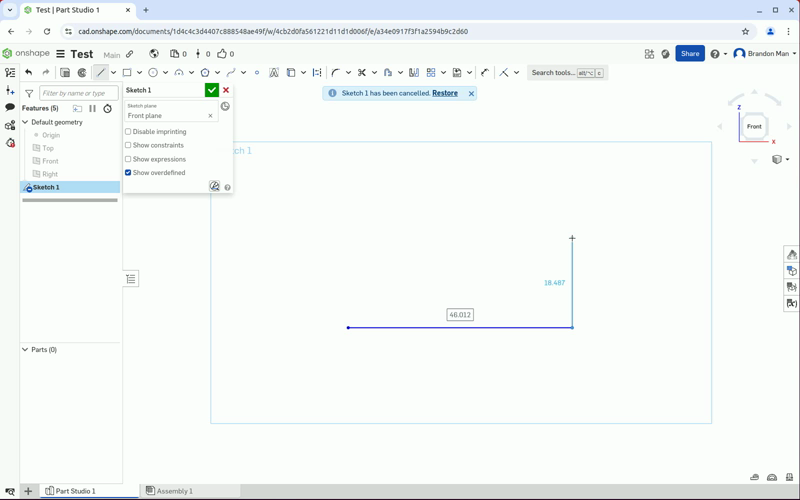
click(572, 237)
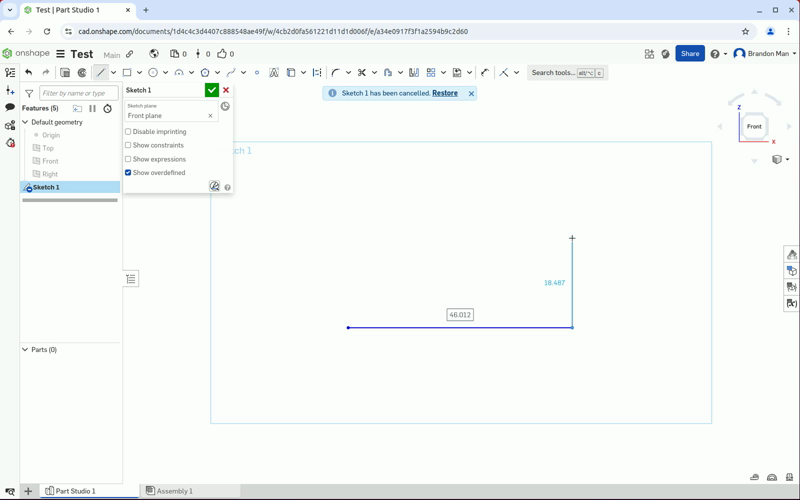
key_up(shift)
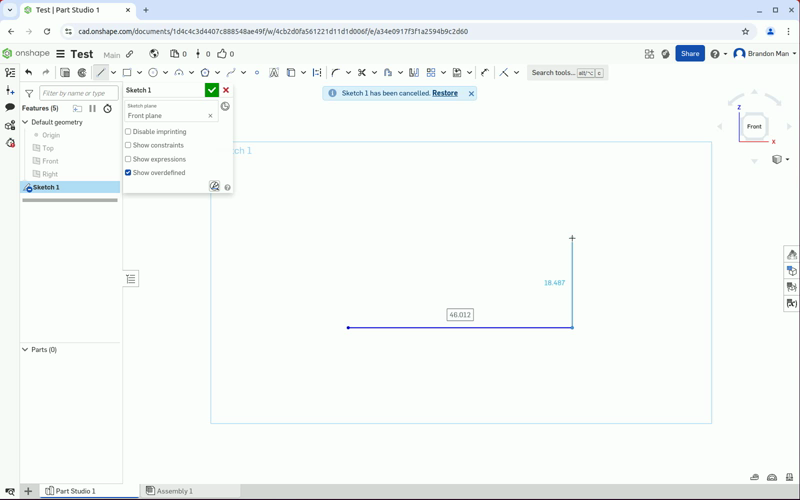
key_down(shift)
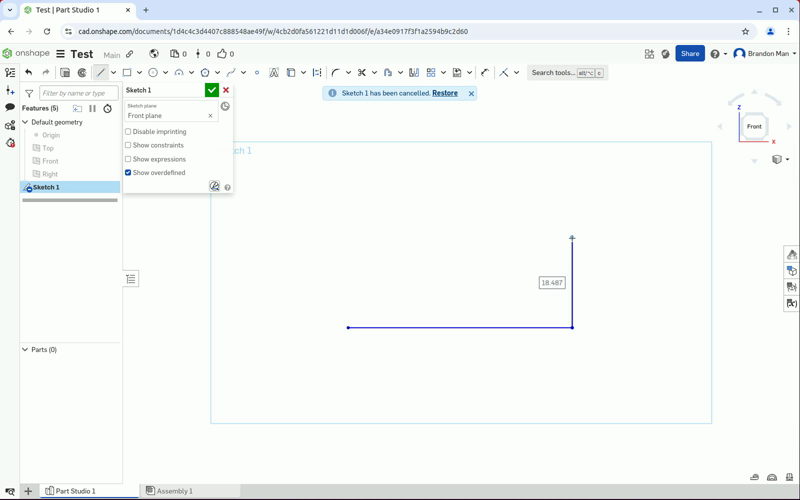
mouse_move(348, 237)
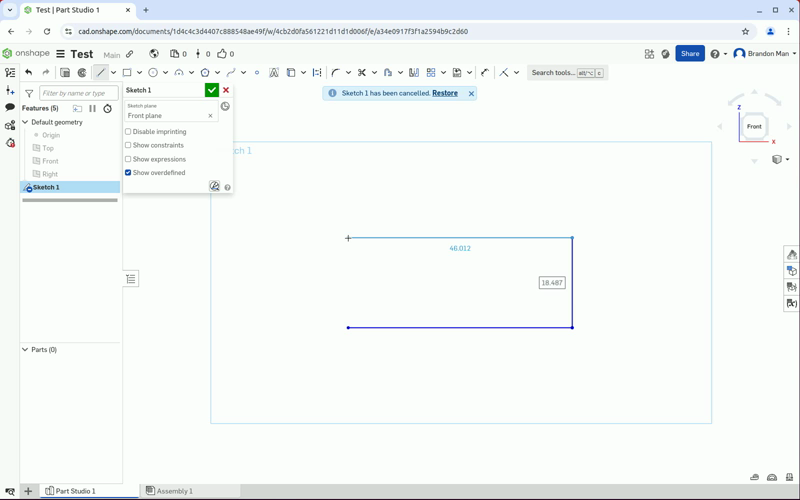
click(348, 237)
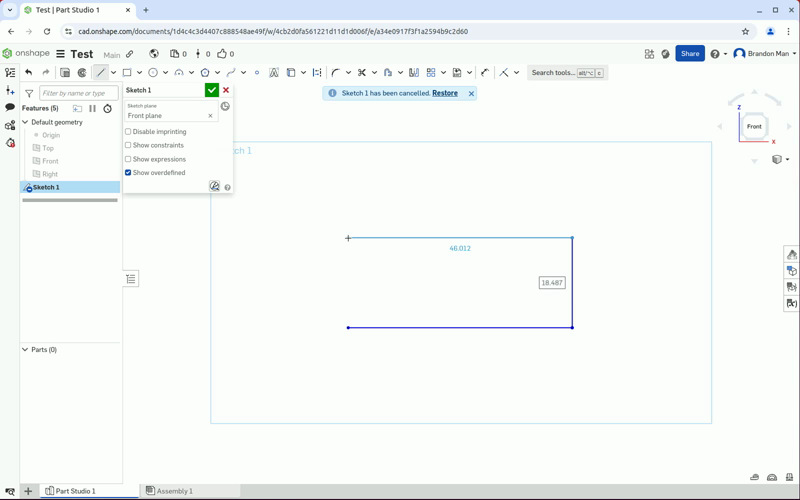
key_up(shift)
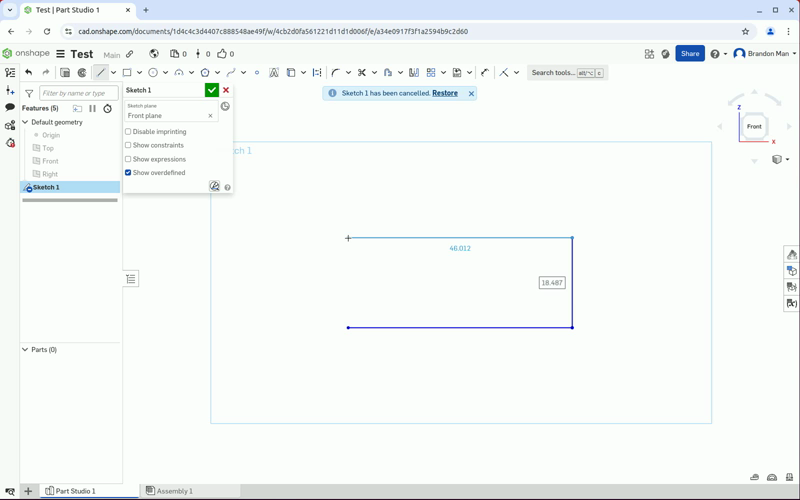
key_down(shift)
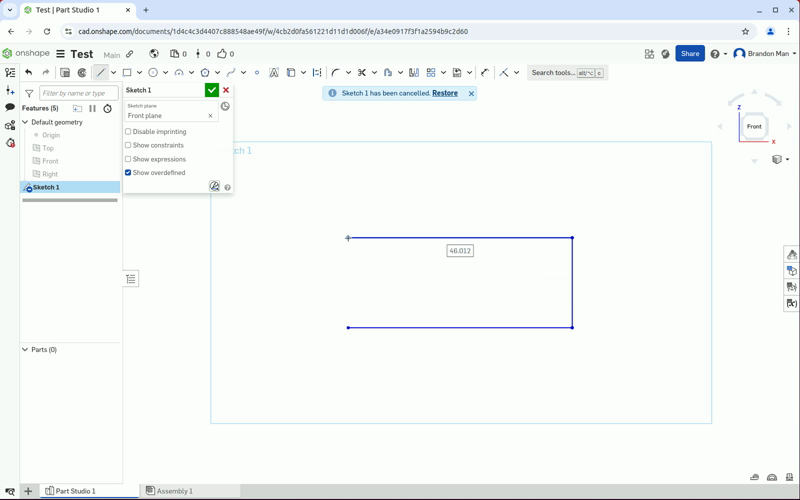
mouse_move(348, 327)
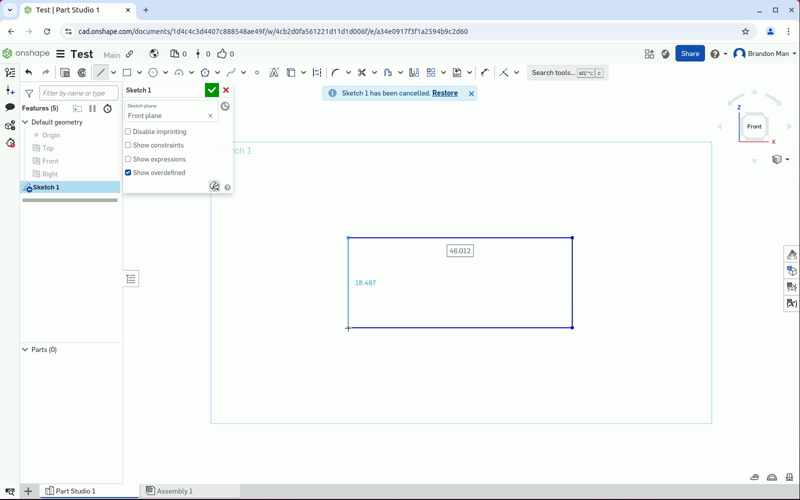
key_up(shift)
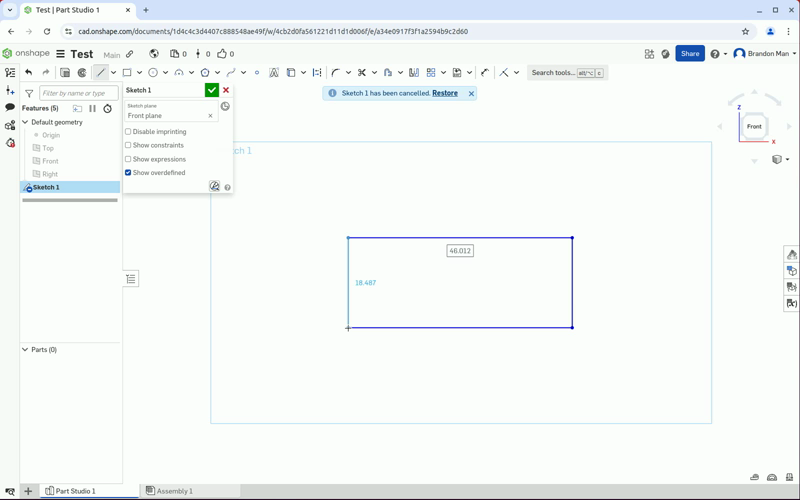
click(348, 327)
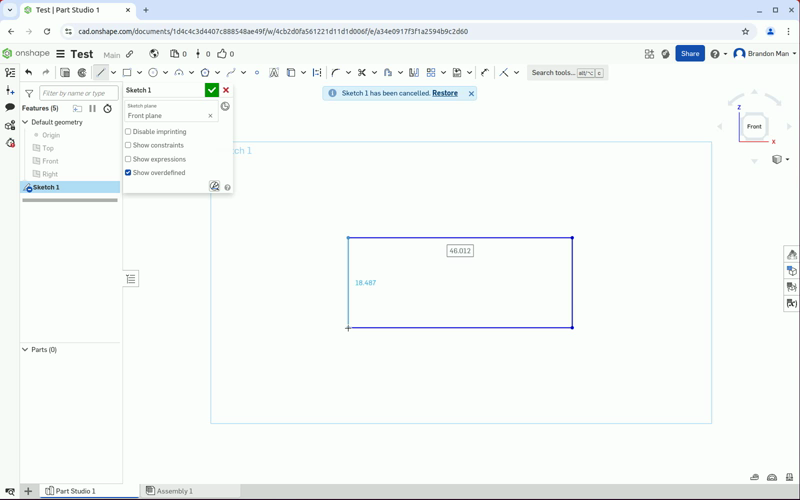
key(esc)
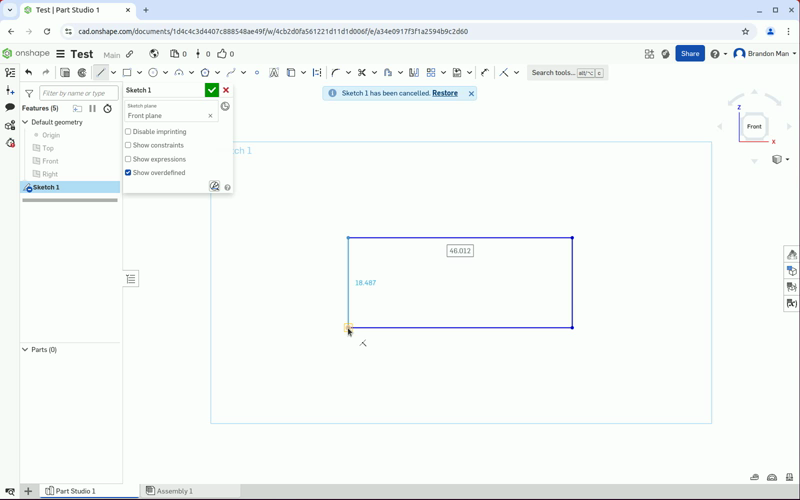
mouse_move(513, 312)
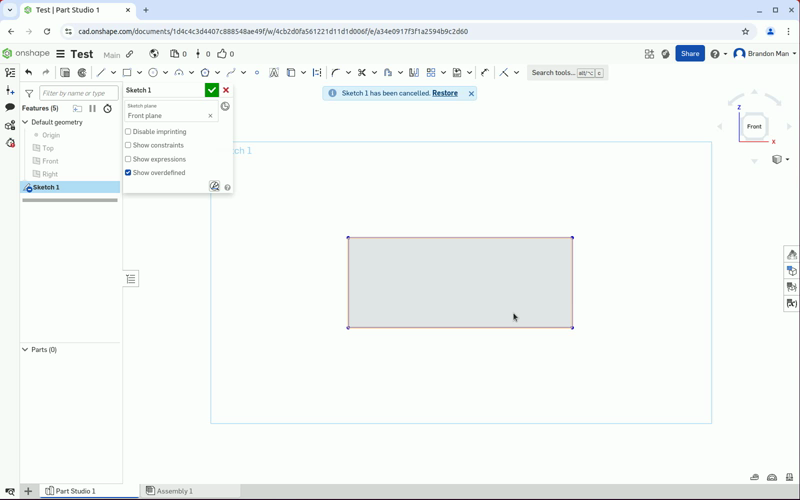
click(513, 312)
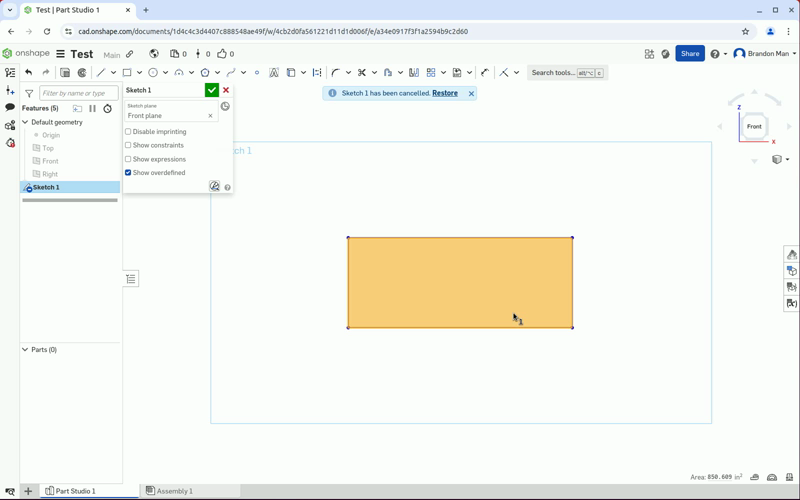
mouse_move(73, 352)
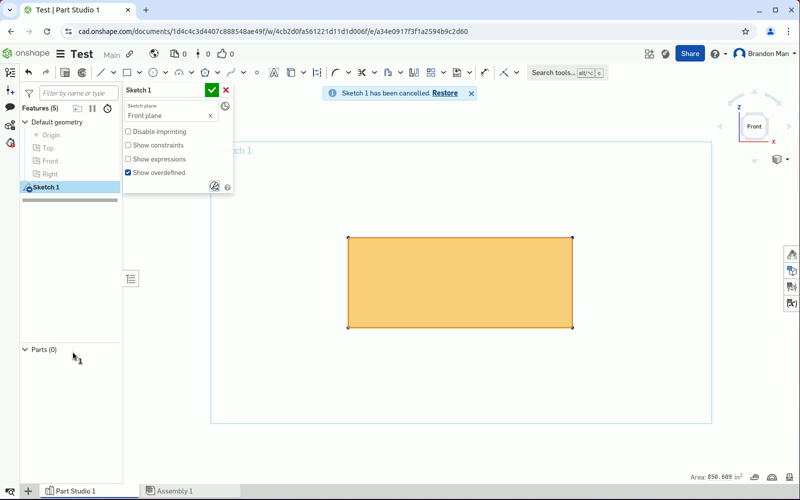
key(shift+y)
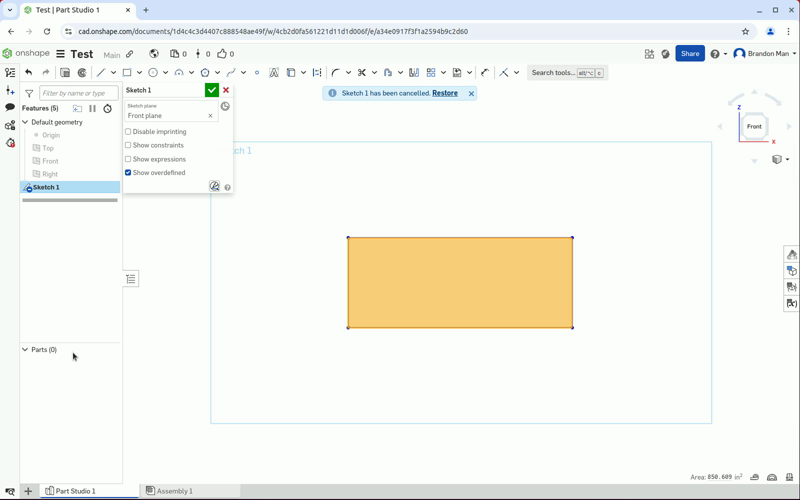
key(shift+e)
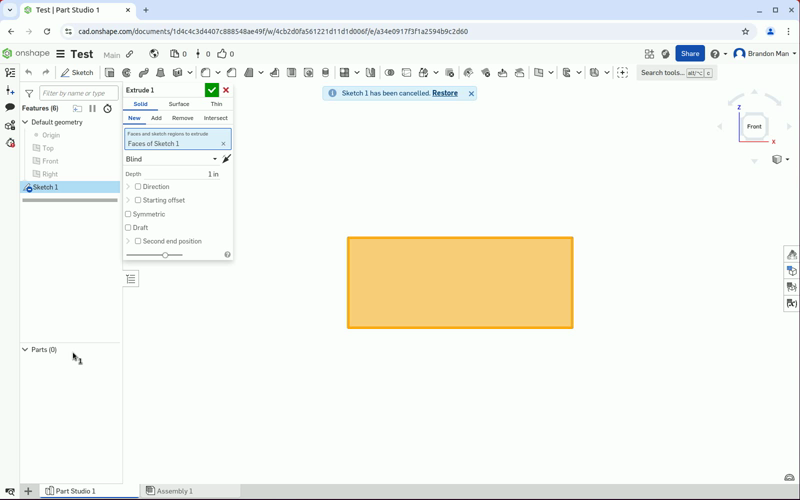
mouse_move(143, 106)
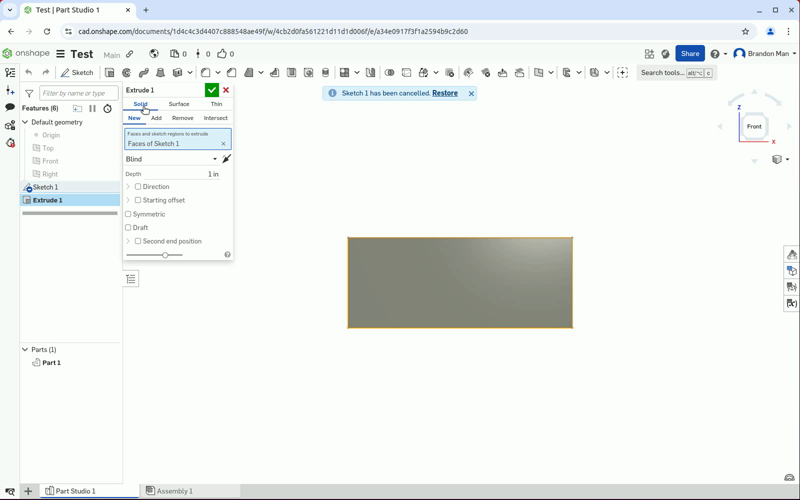
click(143, 106)
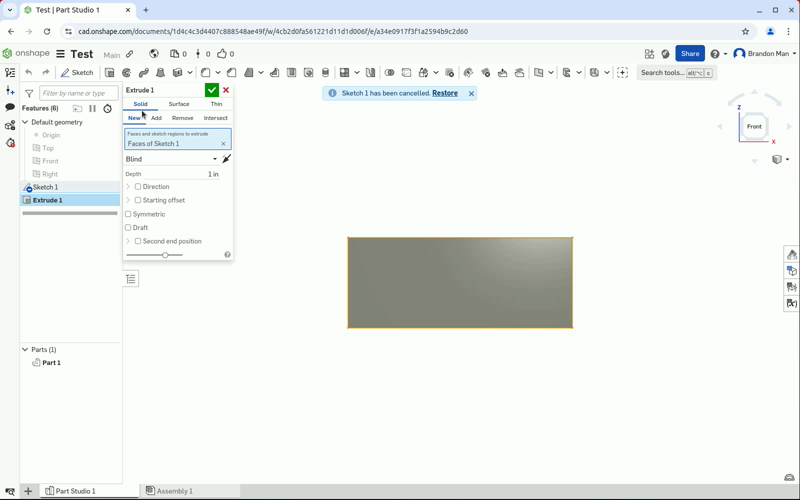
mouse_move(137, 120)
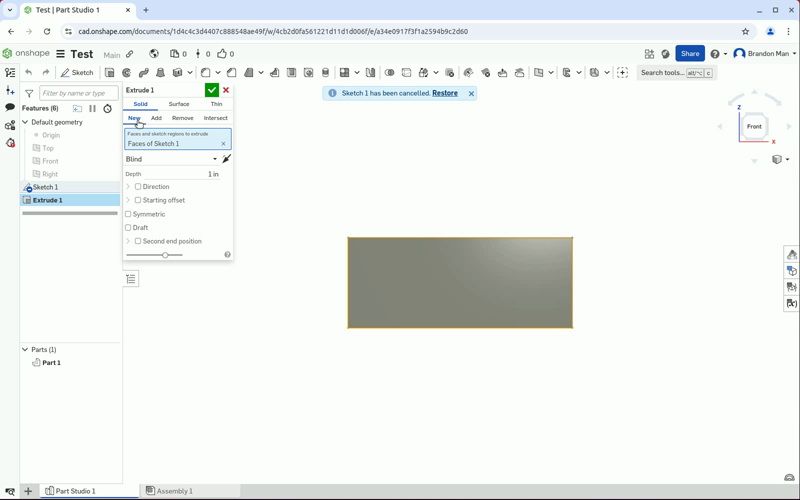
click(137, 120)
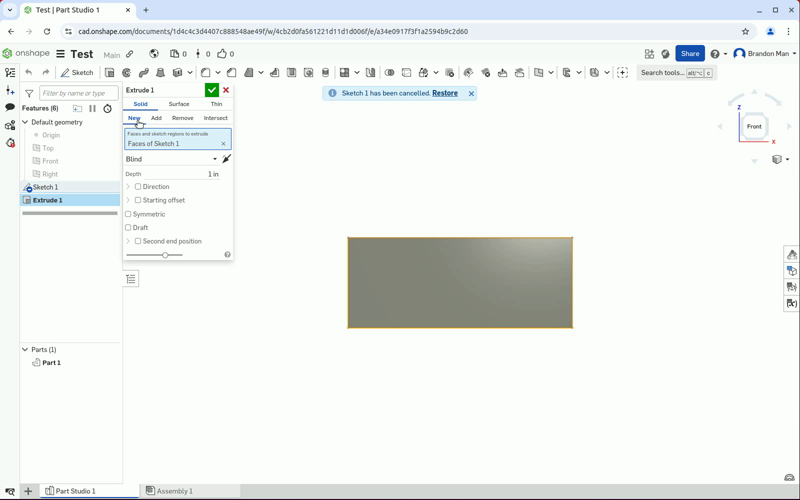
key(tab, 4)
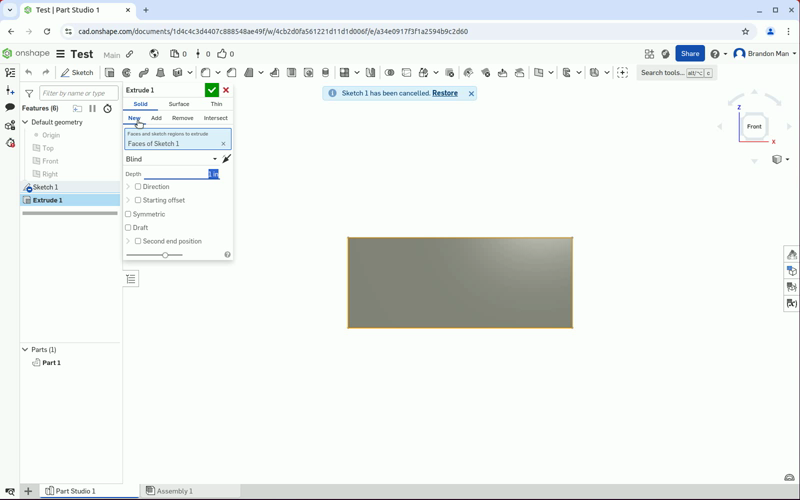
text(16.368)
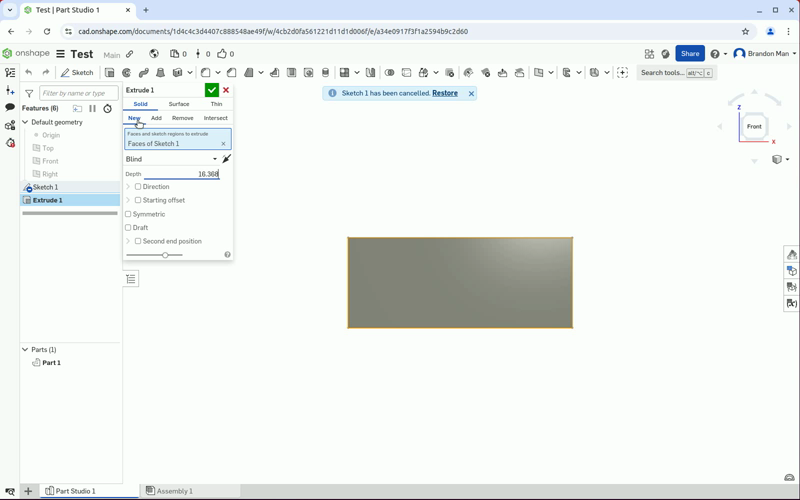
key(enter)
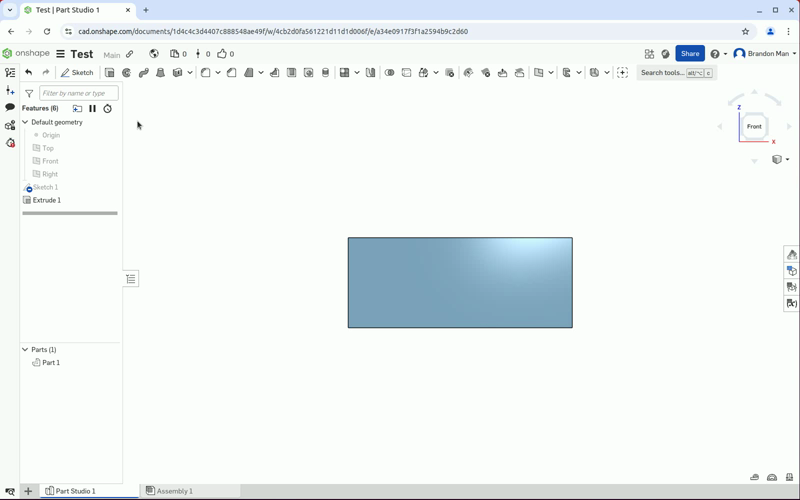
key(shift+h)
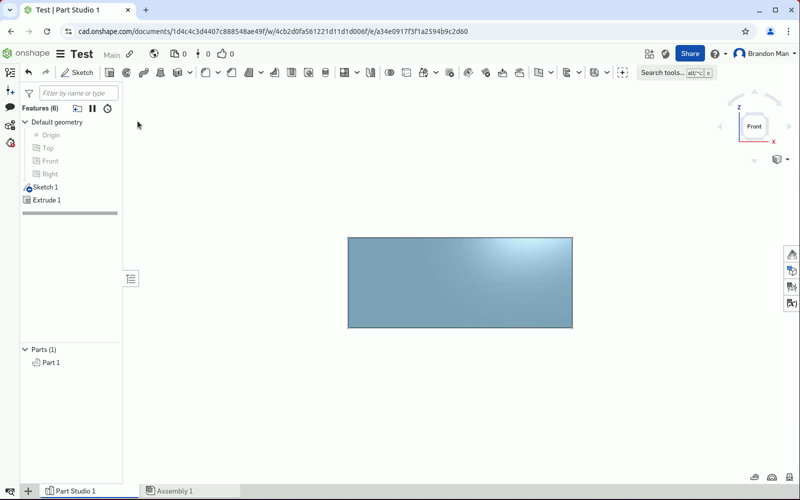
key(shift+h)
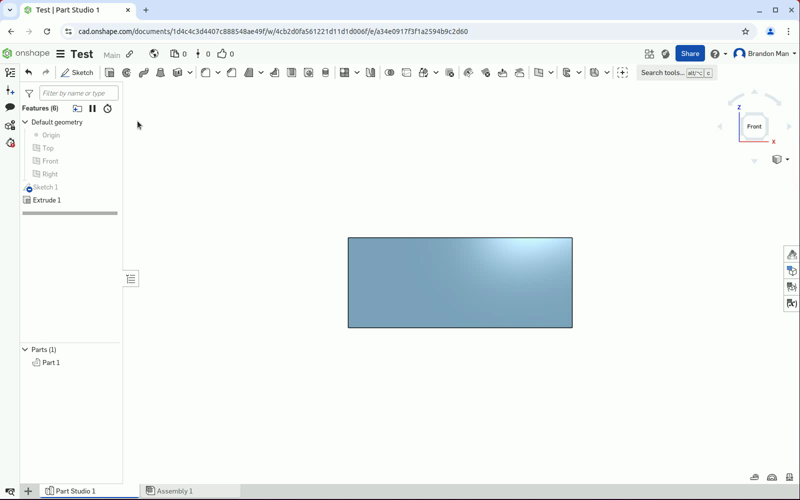
mouse_move(73, 189)
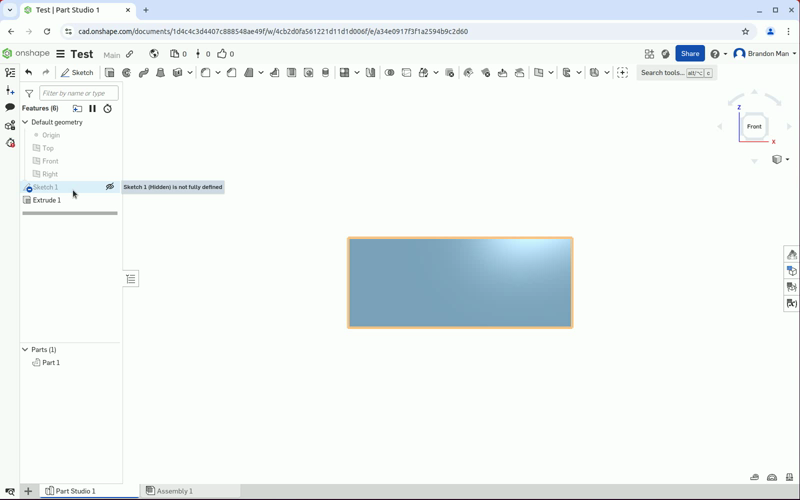
click(73, 189)
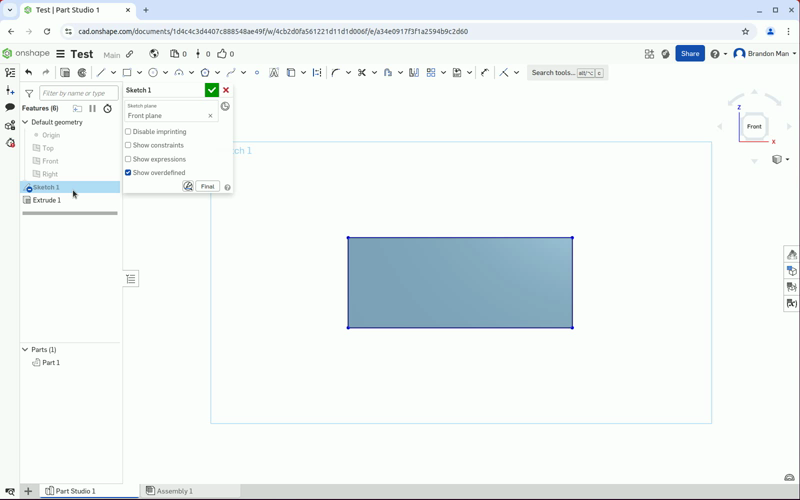
mouse_move(229, 92)
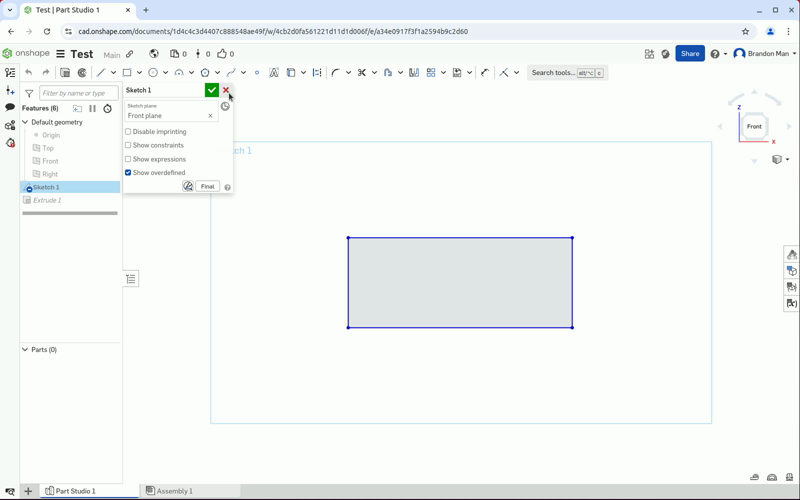
click(229, 92)
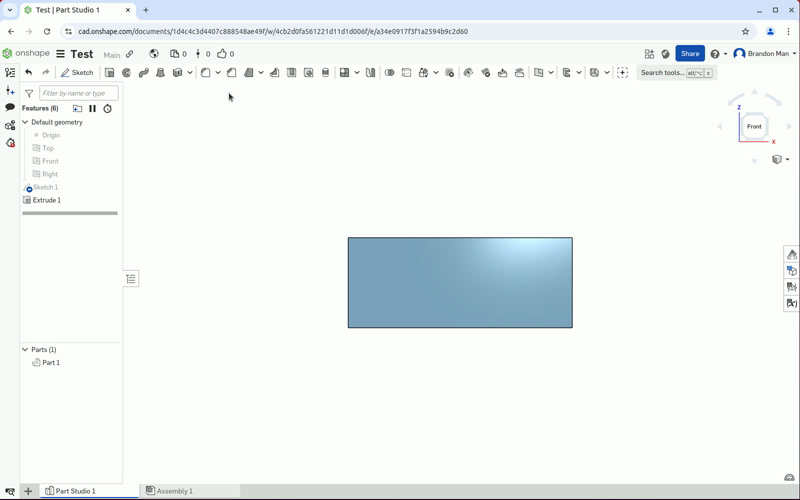
mouse_move(73, 352)
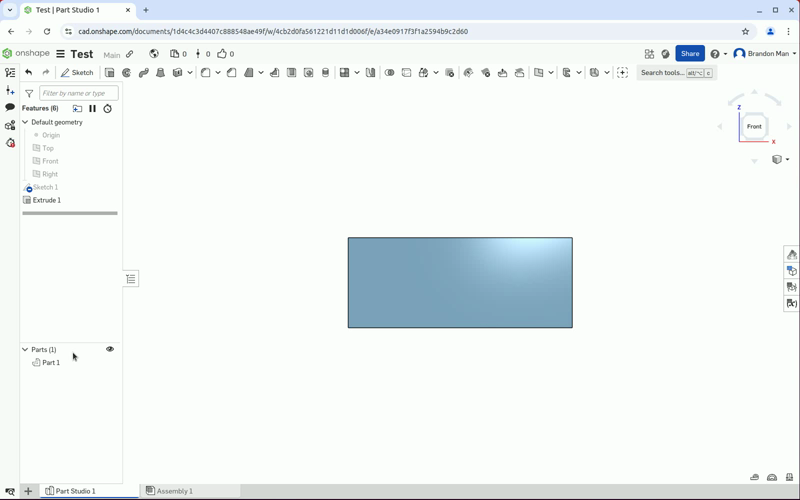
key(y)
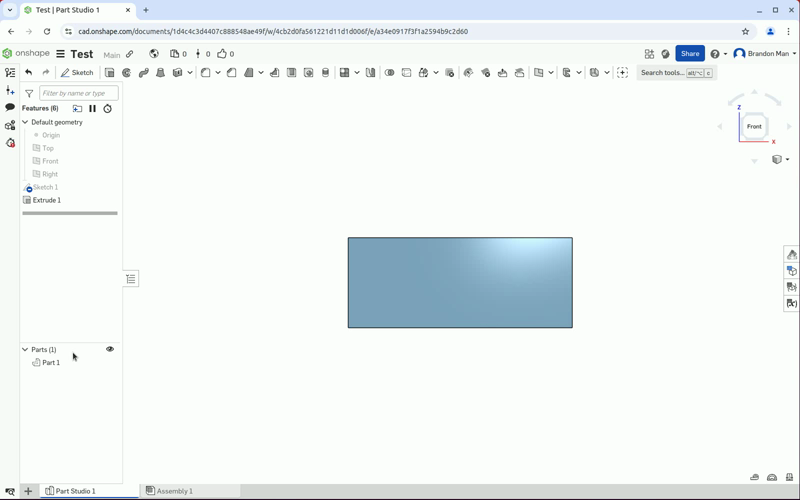
key(shift+p)
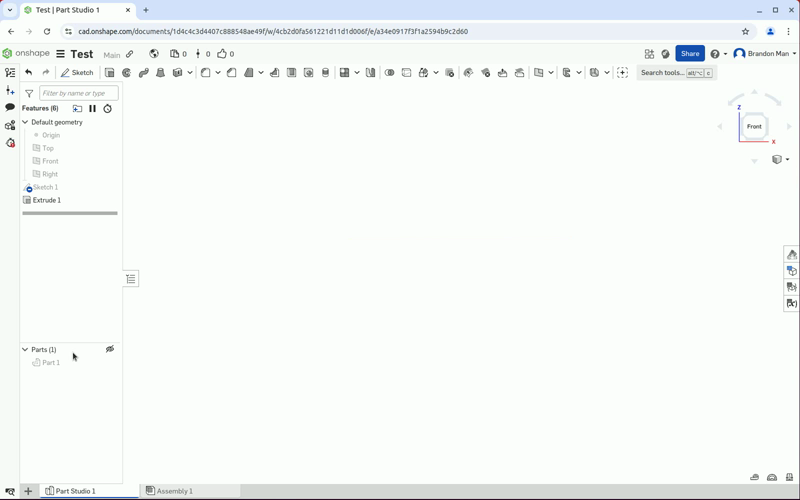
key(space)
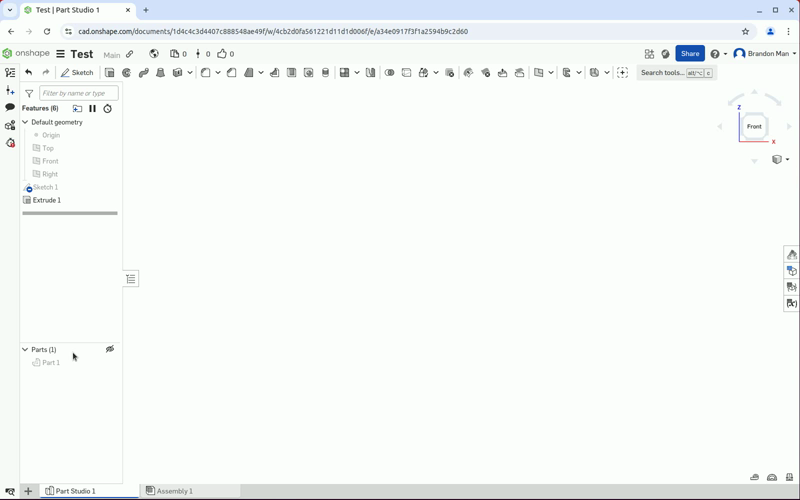
key_down(shift)
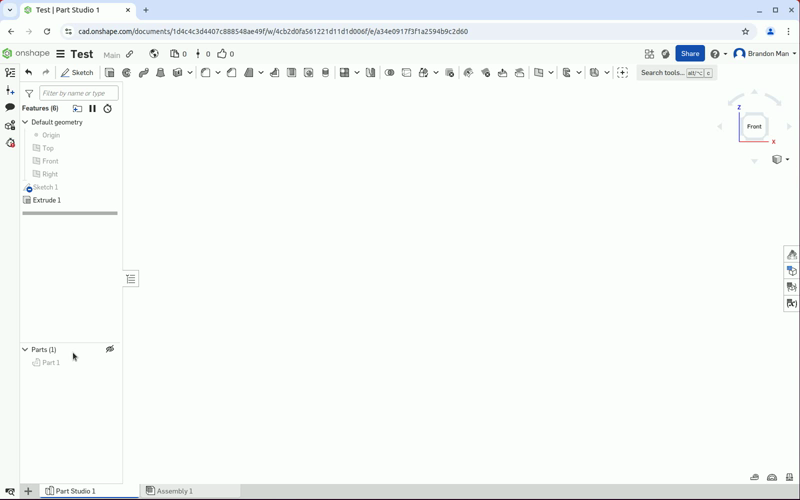
key(left)
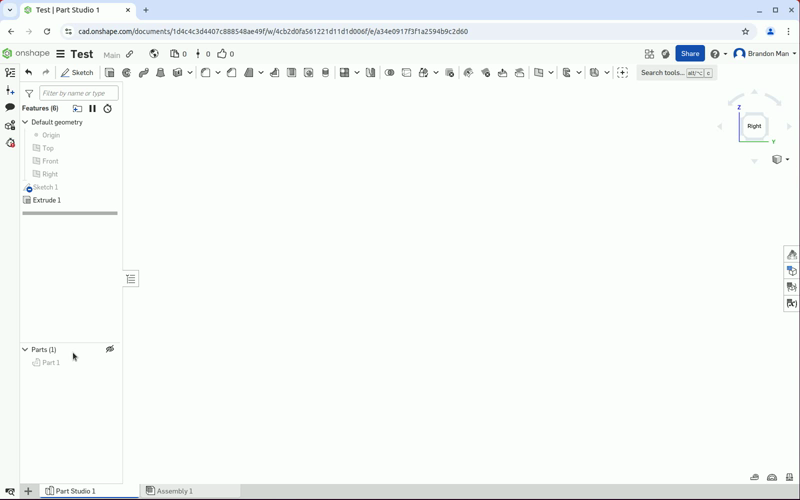
key_up(shift)
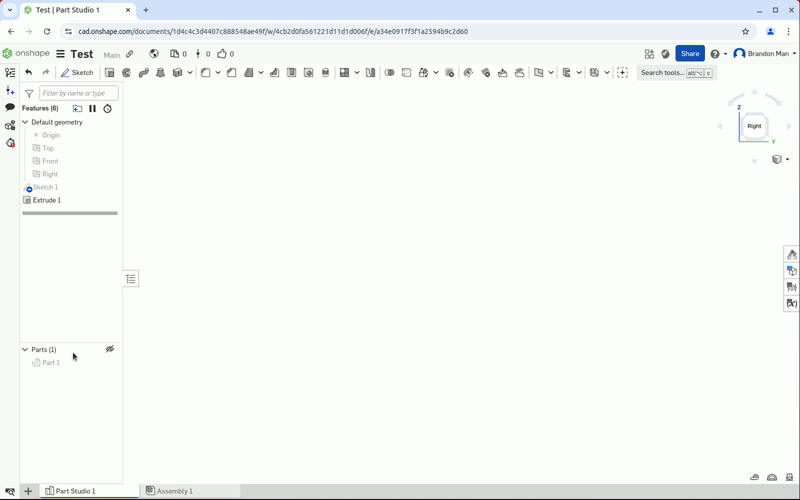
mouse_move(73, 352)
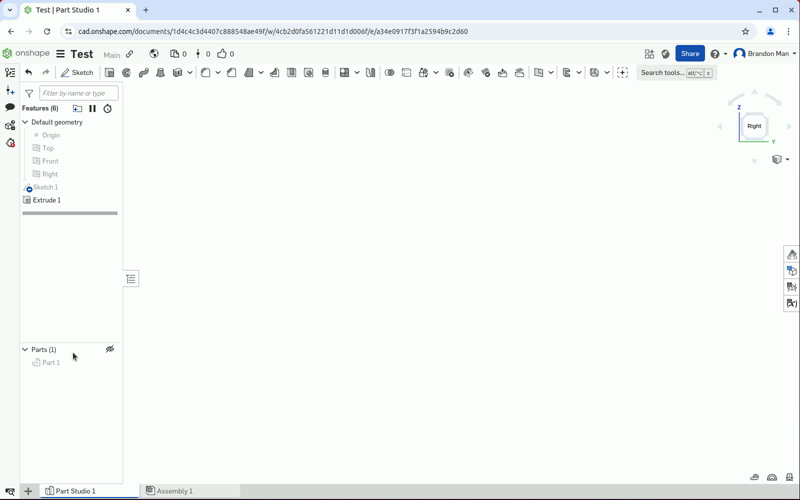
key(shift+y)
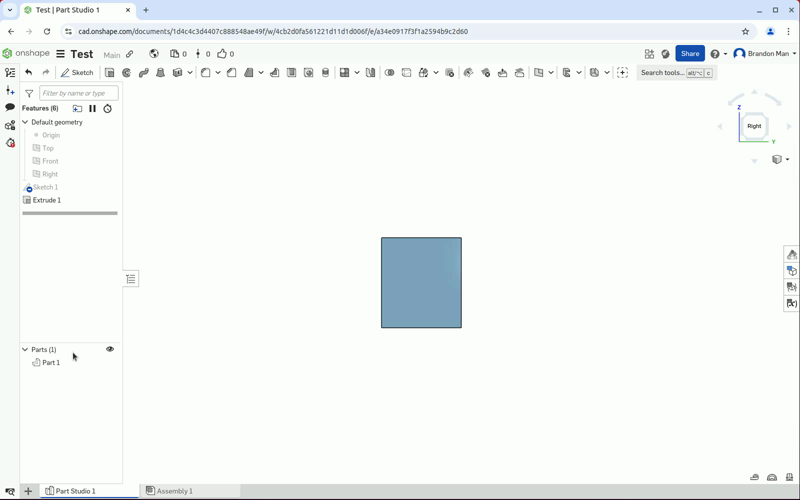
mouse_move(541, 75)
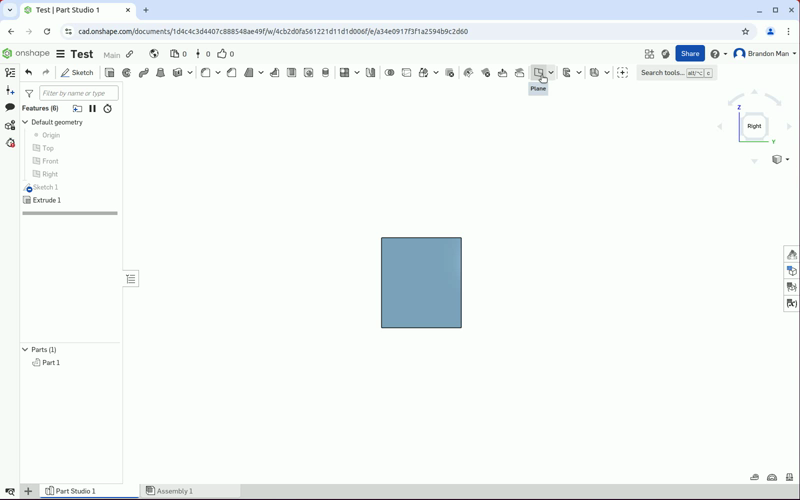
click(541, 75)
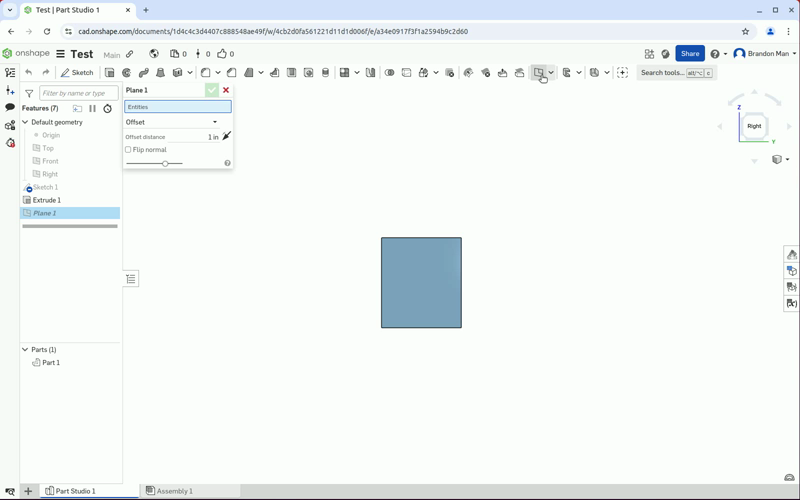
mouse_move(73, 176)
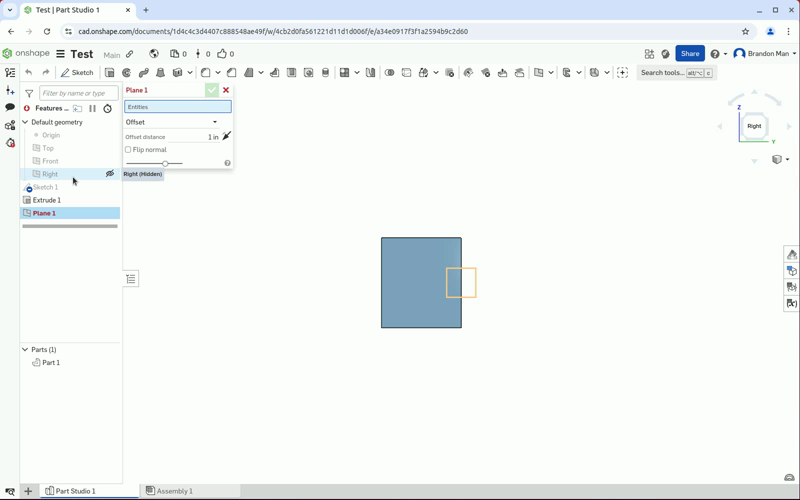
click(73, 176)
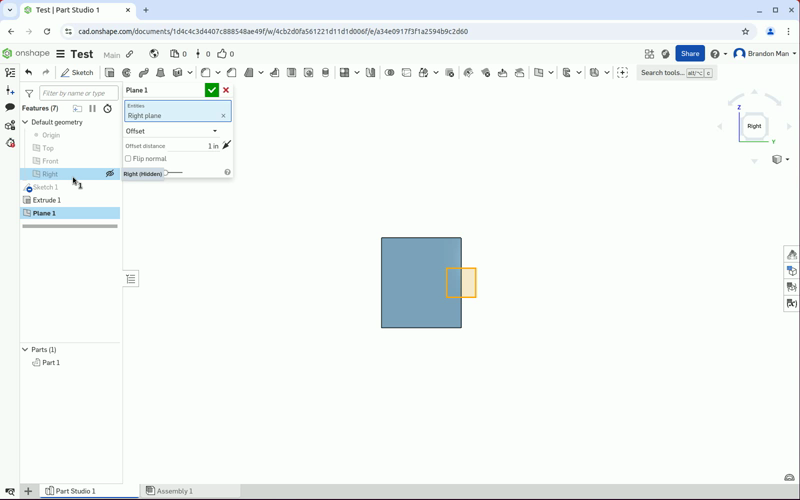
key(tab, 2)
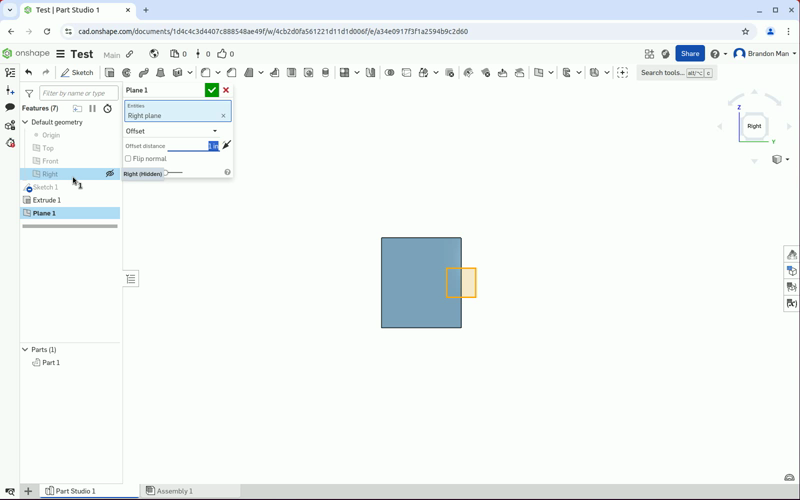
text(23.108)
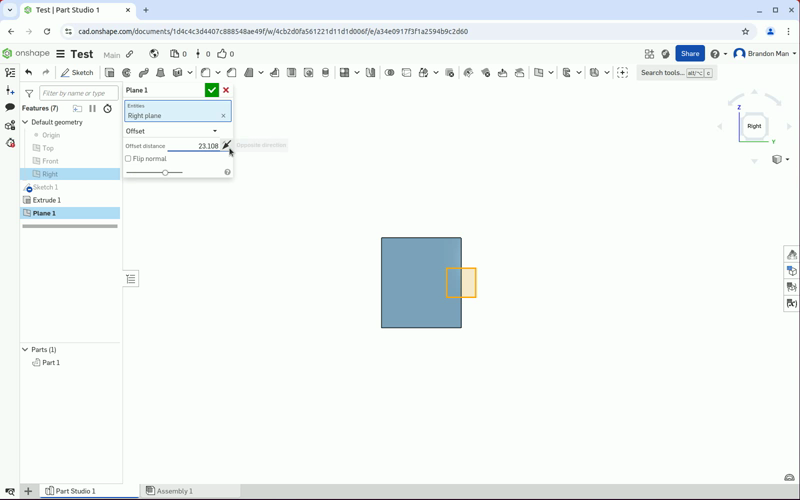
mouse_move(229, 147)
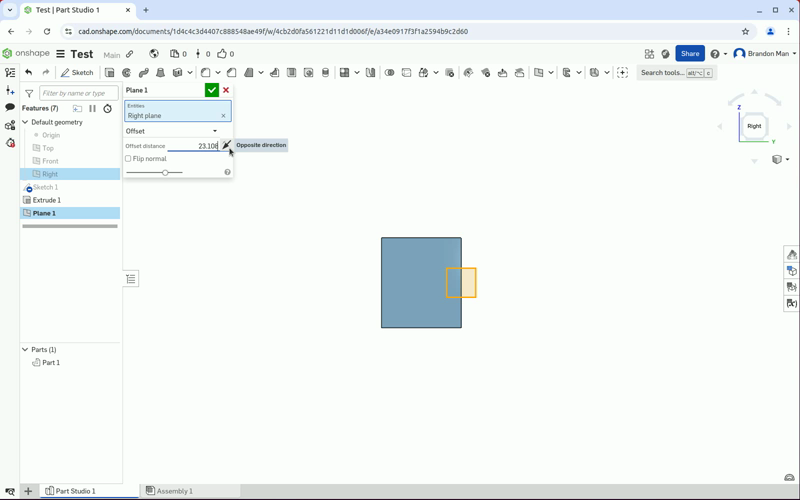
click(229, 147)
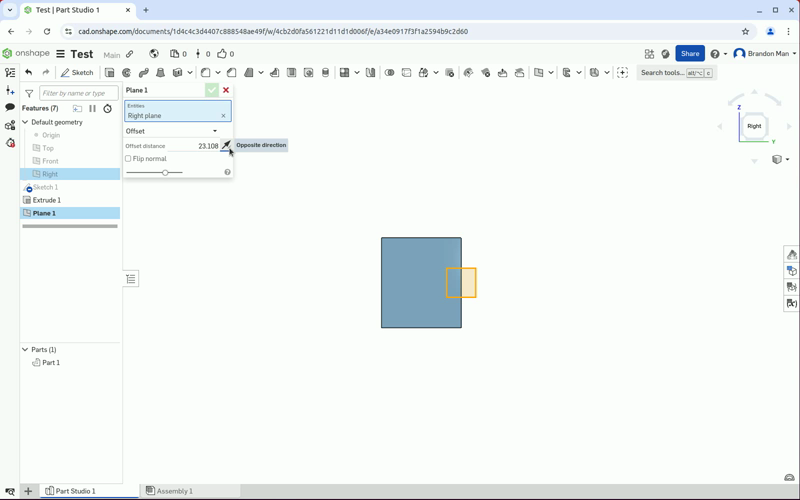
key(enter, 2)
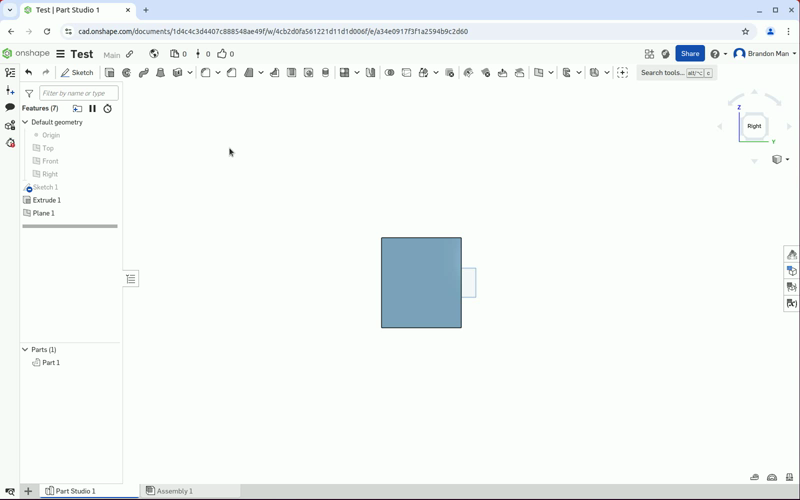
key(shift+s)
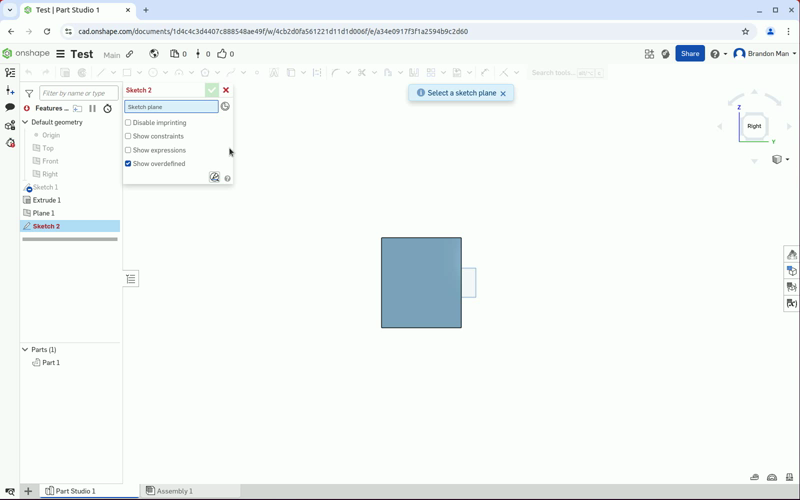
mouse_move(73, 215)
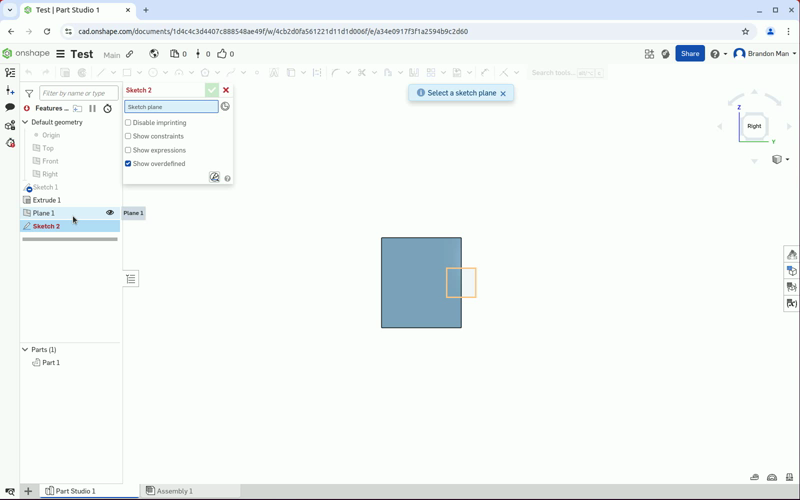
click(73, 215)
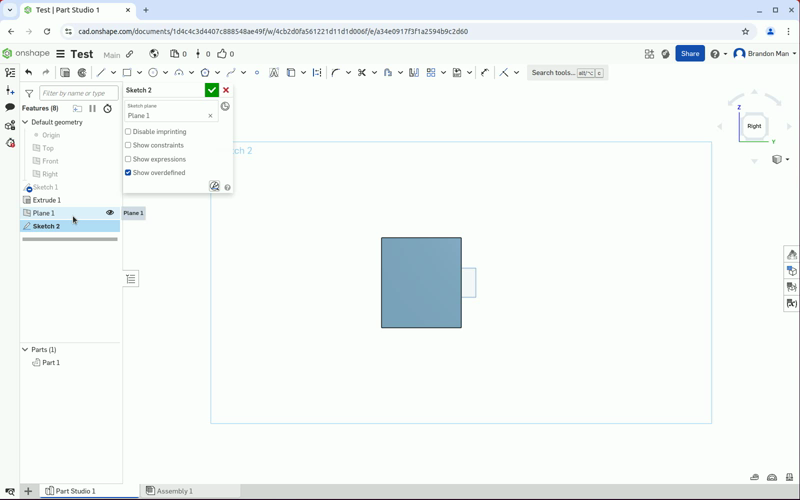
mouse_move(73, 352)
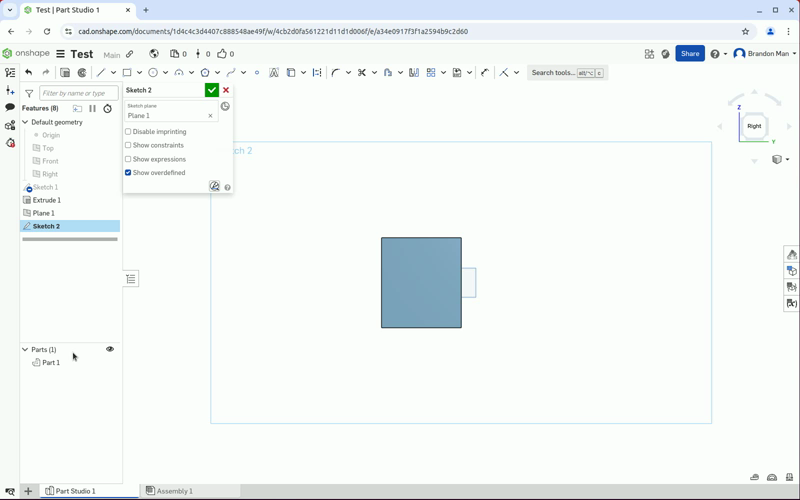
key(y)
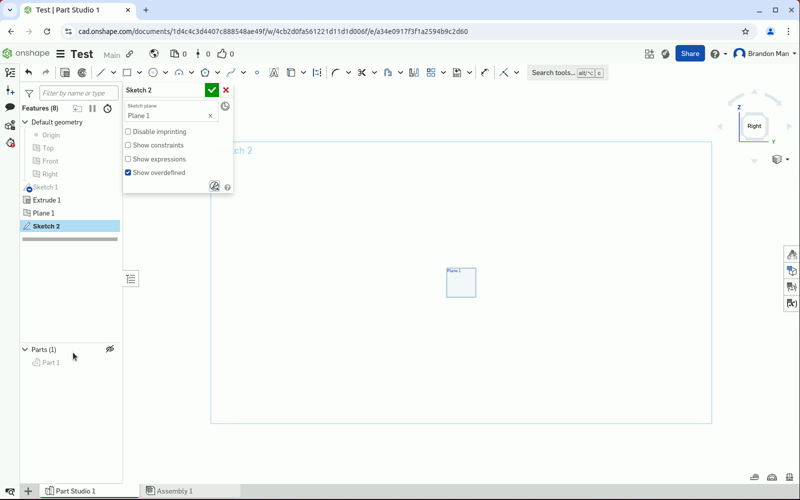
key(l)
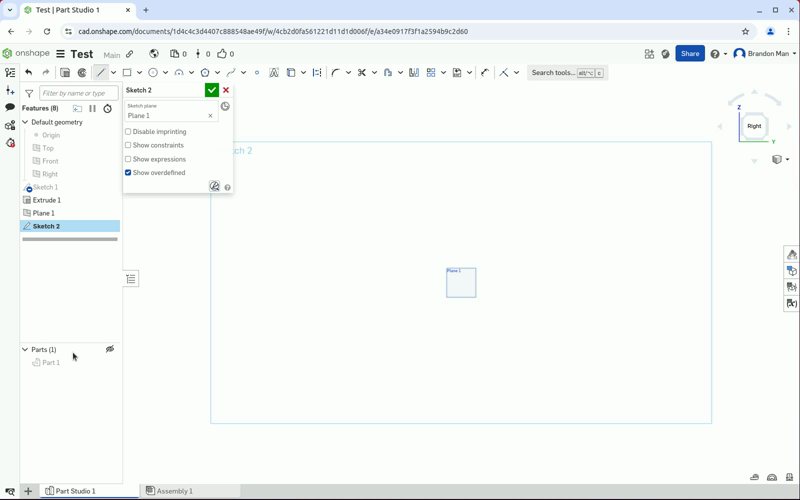
key_down(shift)
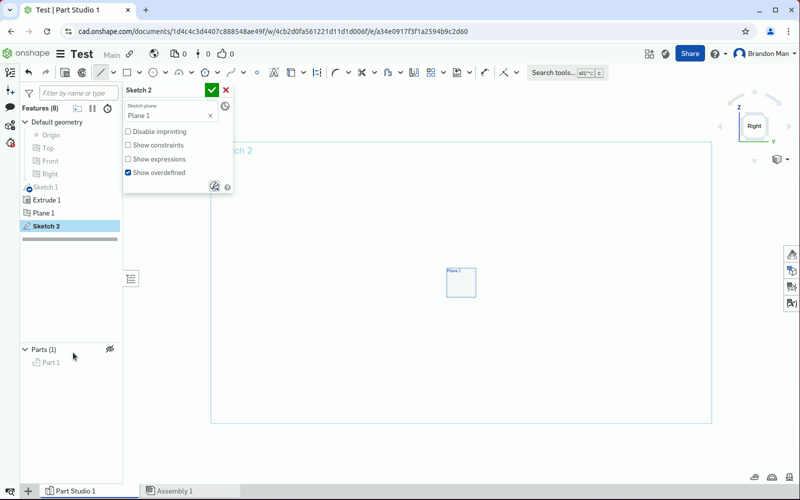
mouse_move(384, 281)
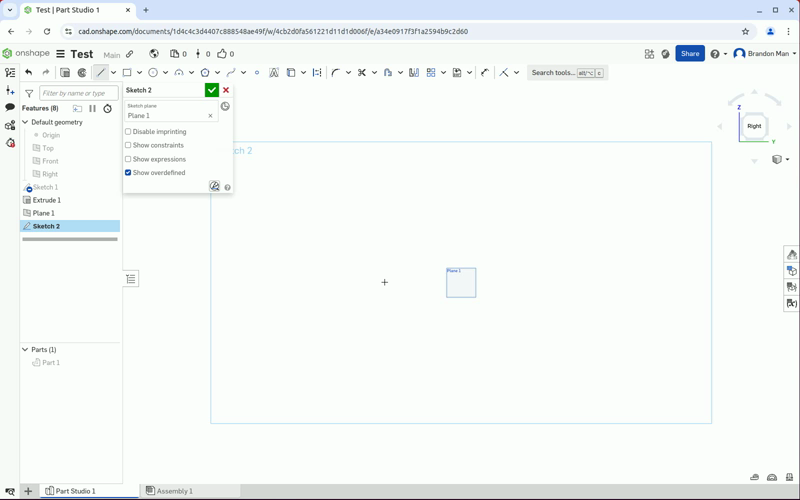
click(384, 281)
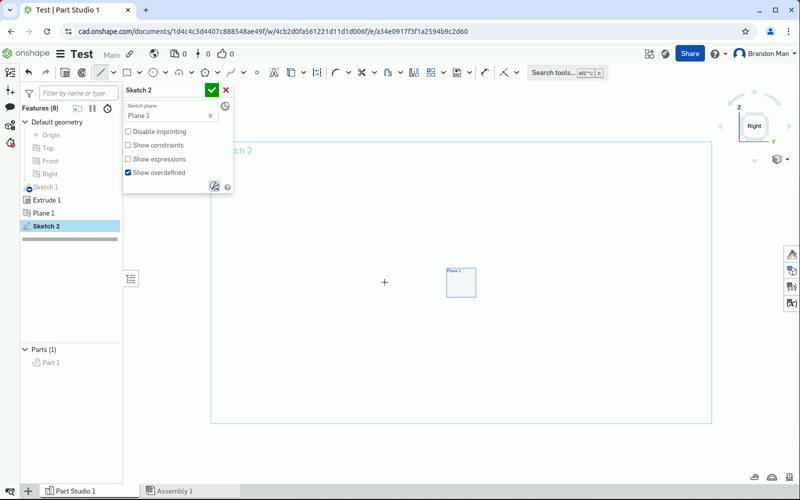
key_up(shift)
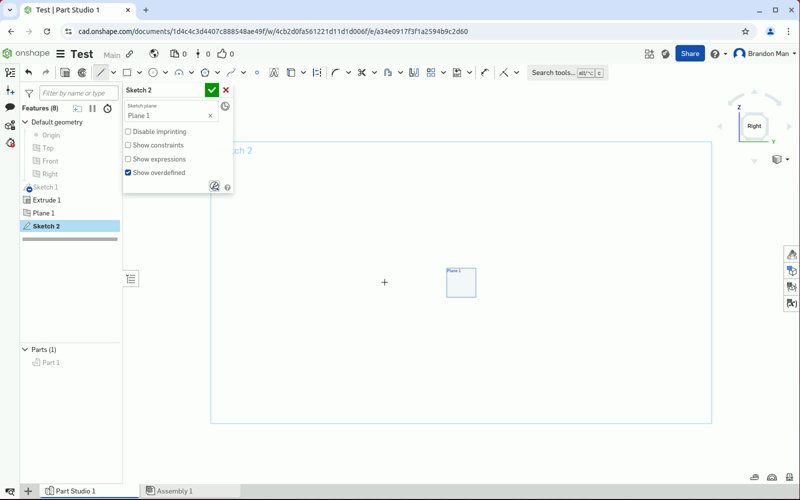
key_down(shift)
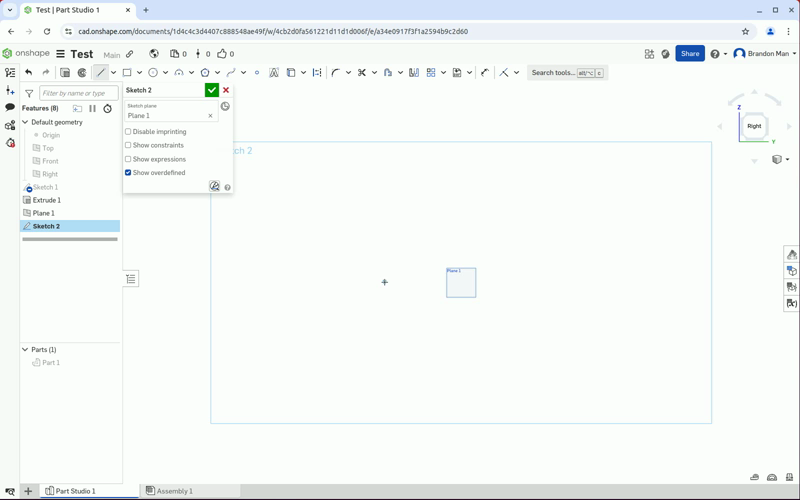
mouse_move(458, 281)
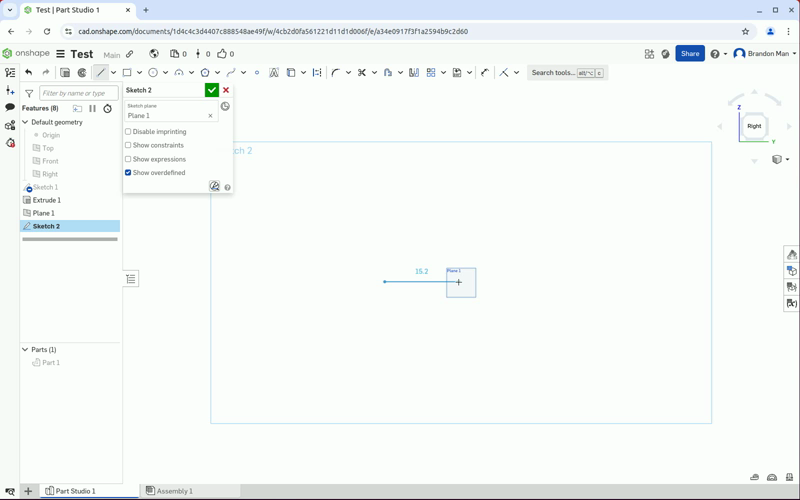
click(458, 281)
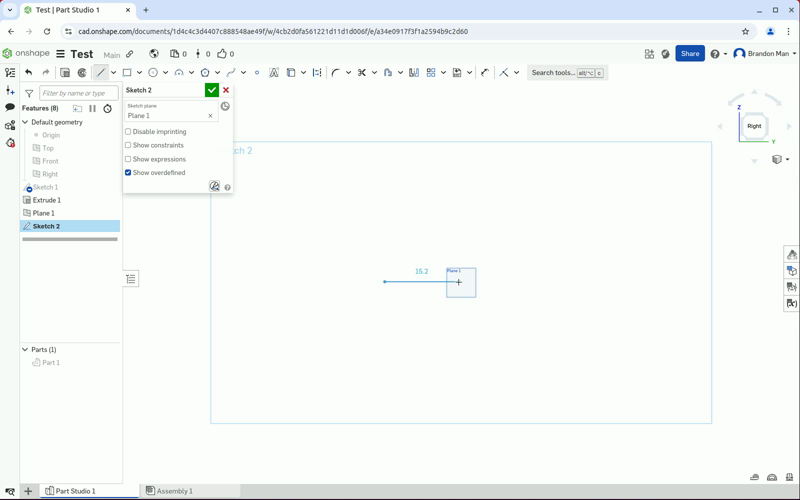
key_up(shift)
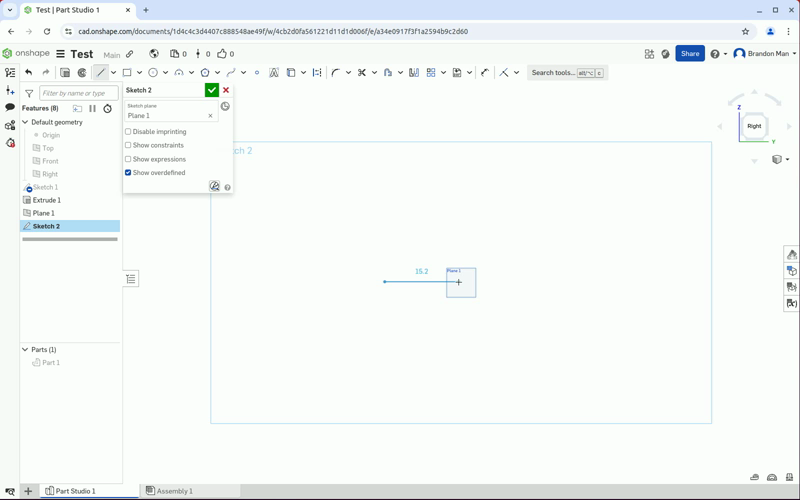
key_down(shift)
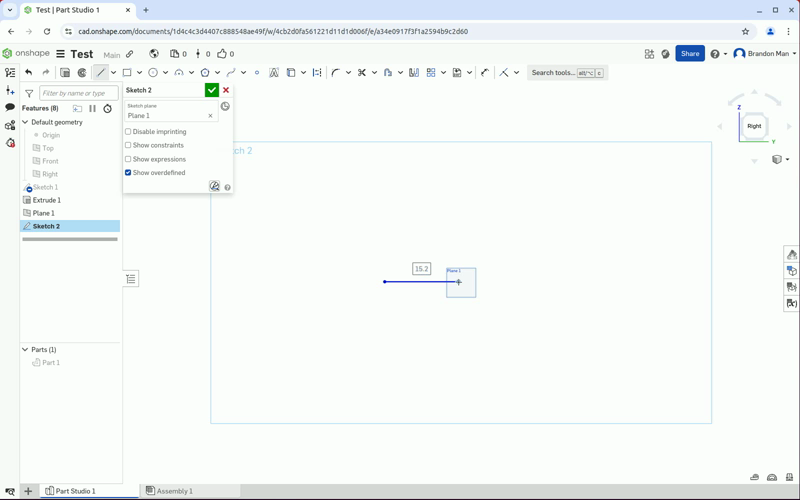
mouse_move(488, 281)
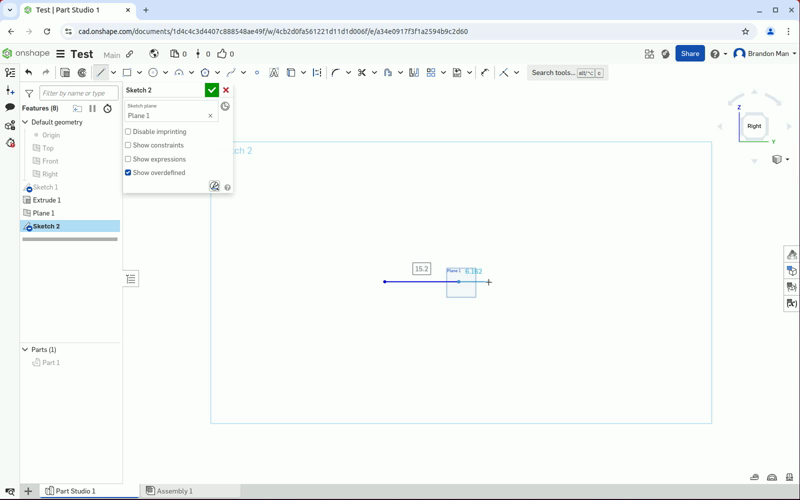
mouse_move(458, 240)
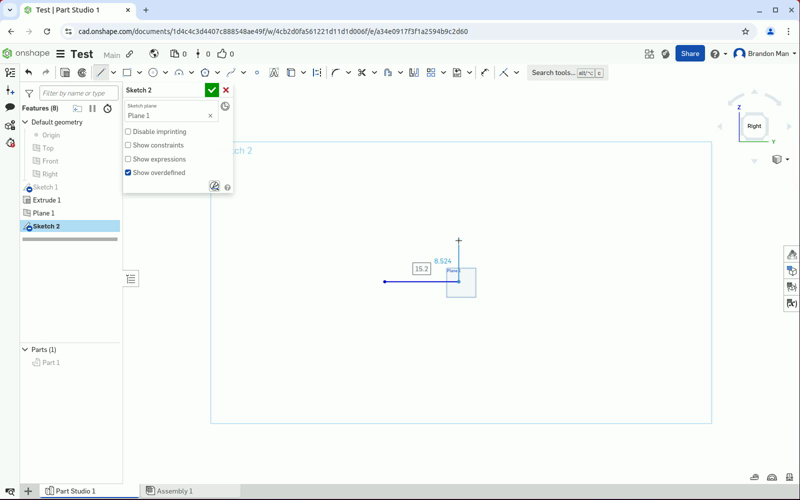
click(458, 240)
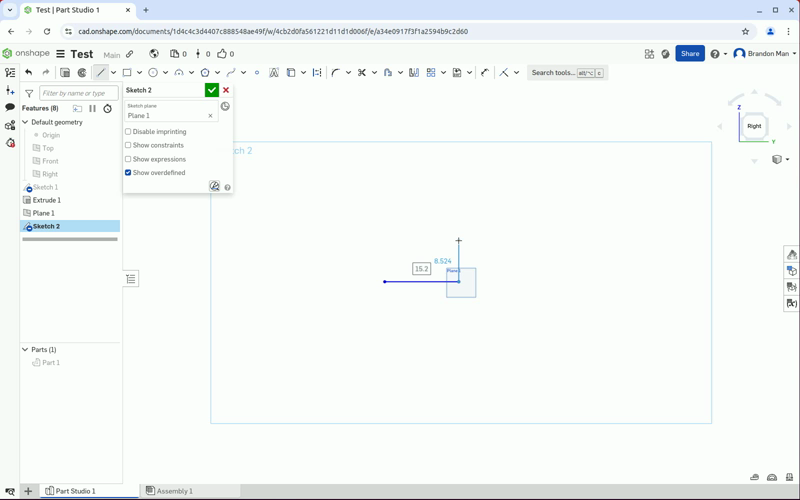
key_up(shift)
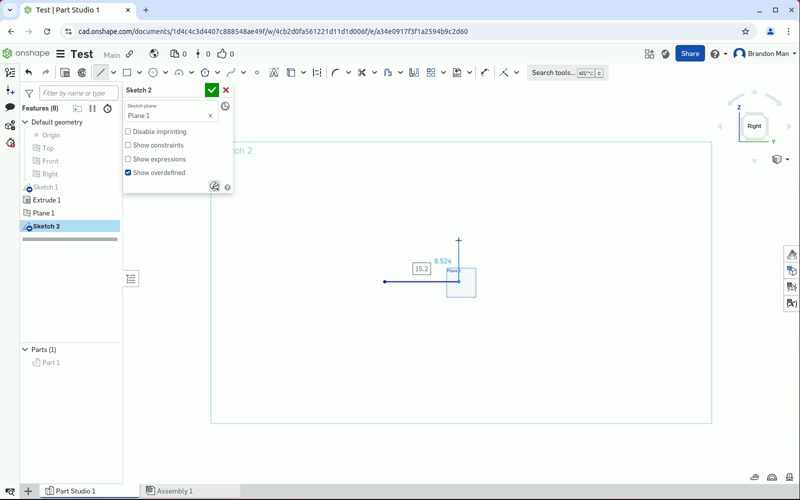
key_down(shift)
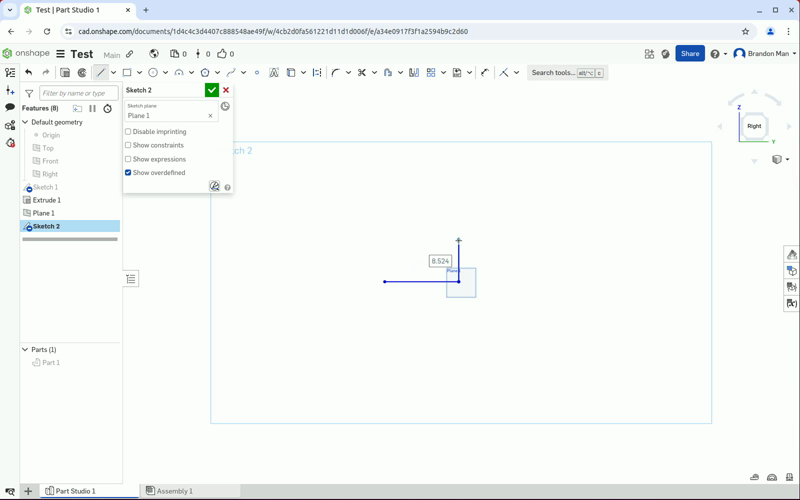
mouse_move(384, 240)
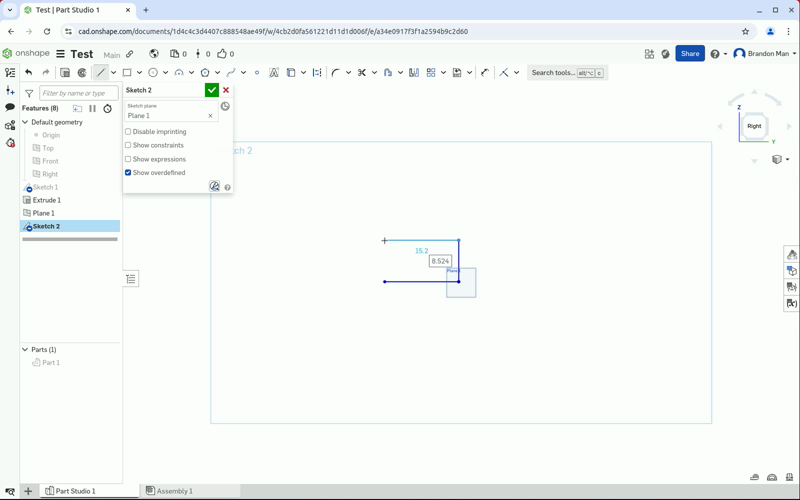
click(384, 240)
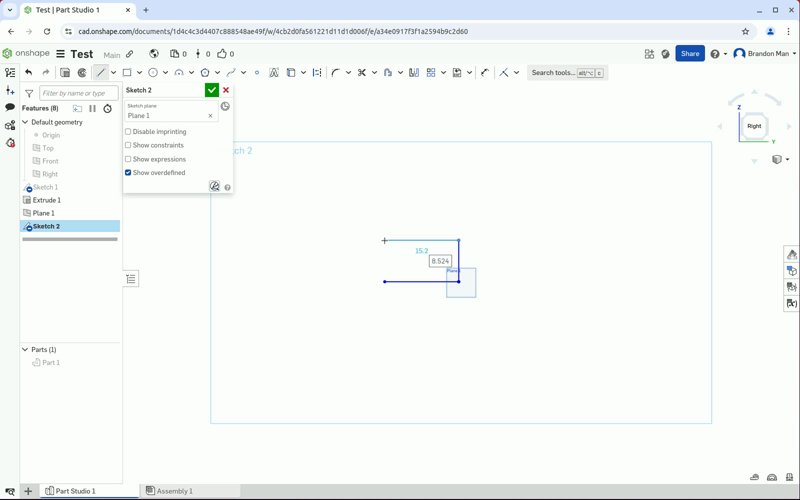
key_up(shift)
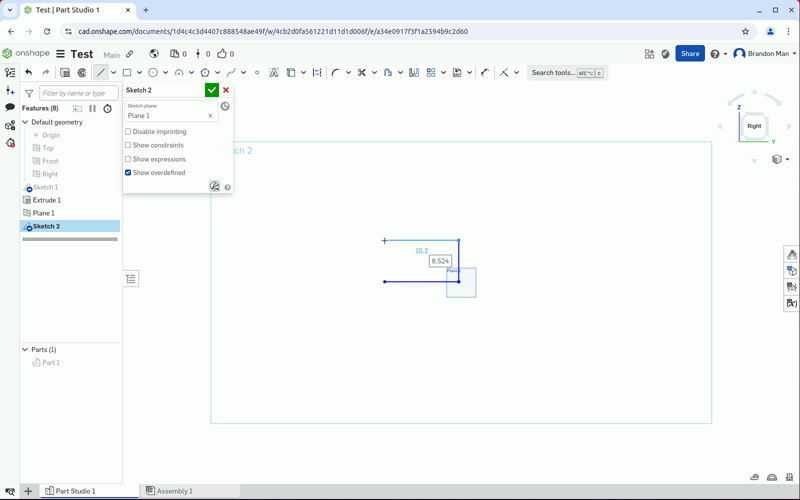
mouse_move(414, 240)
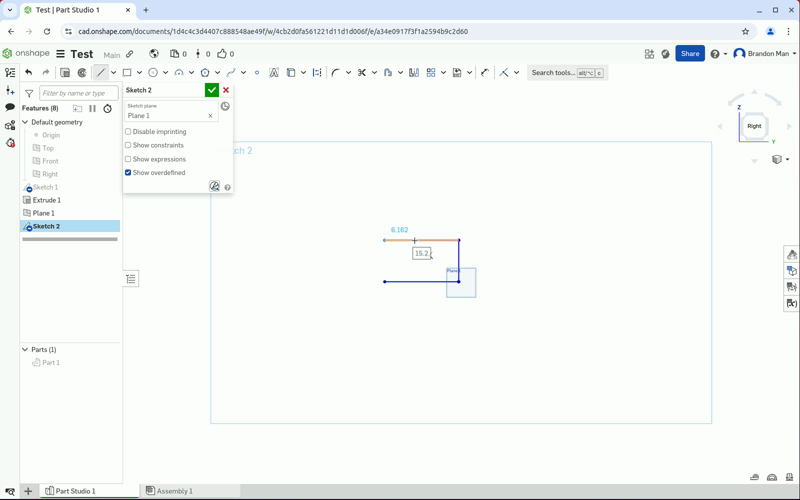
key_down(shift)
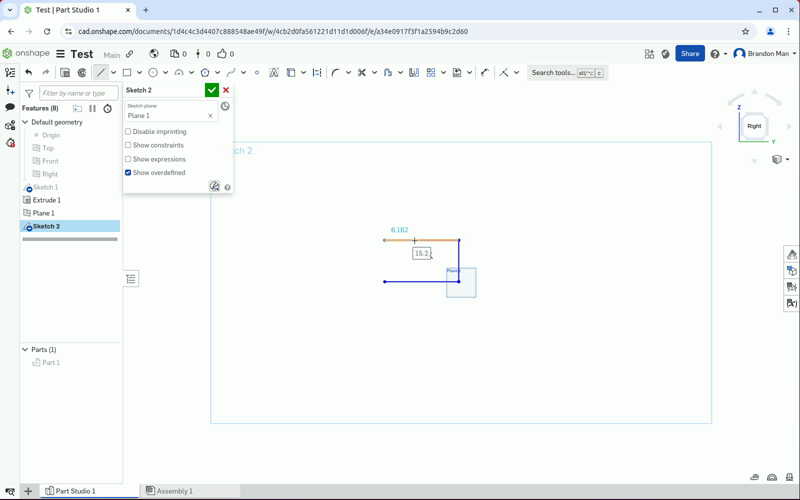
mouse_move(384, 281)
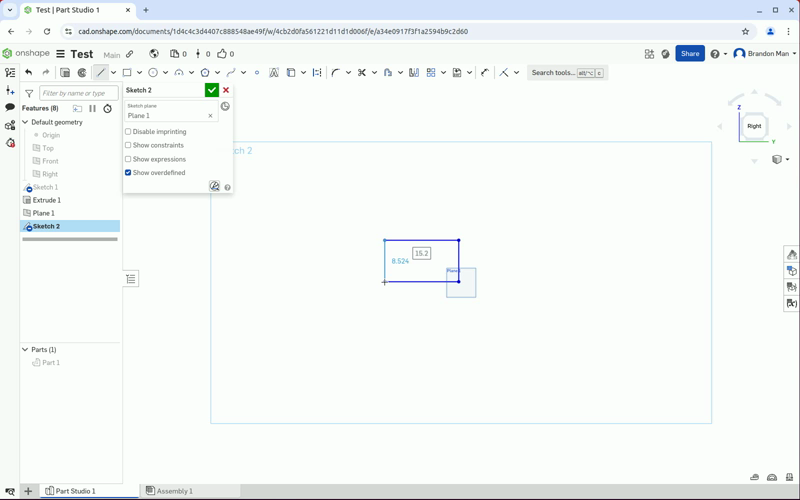
key_up(shift)
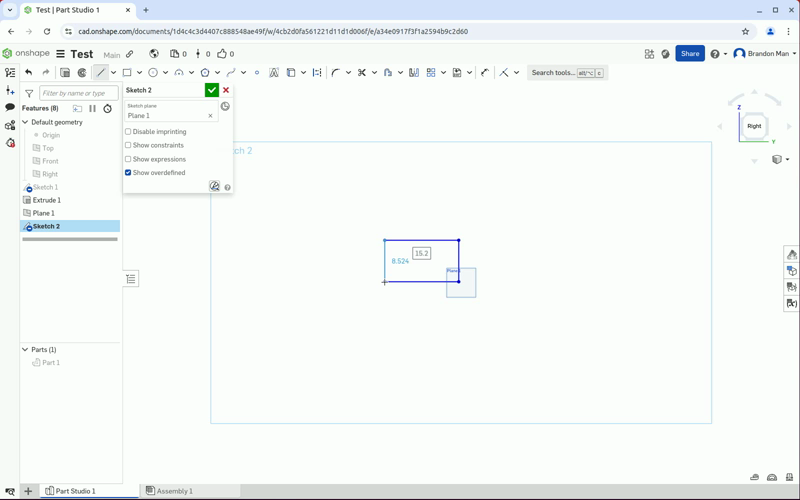
click(384, 281)
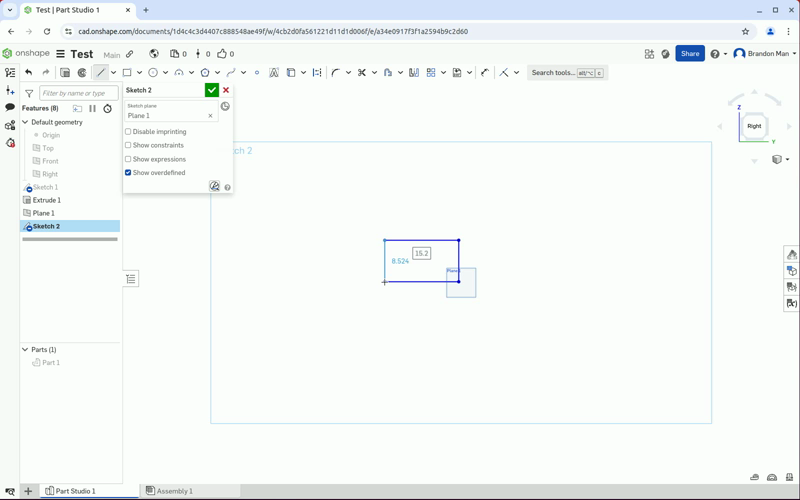
key(esc)
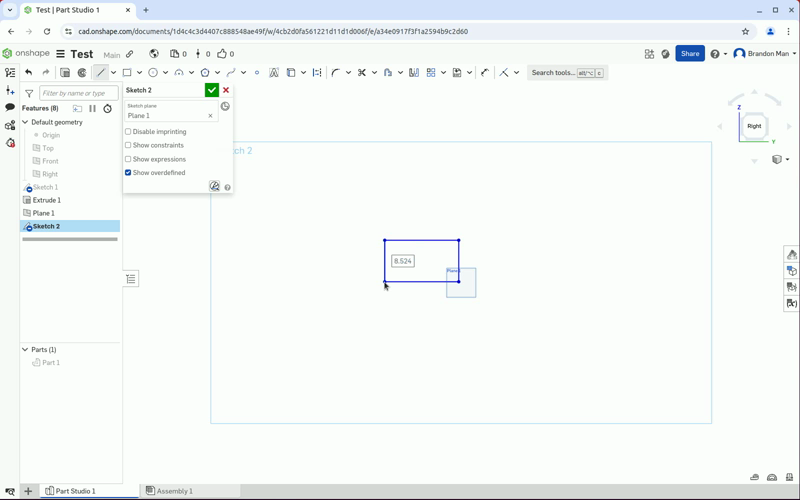
mouse_move(394, 260)
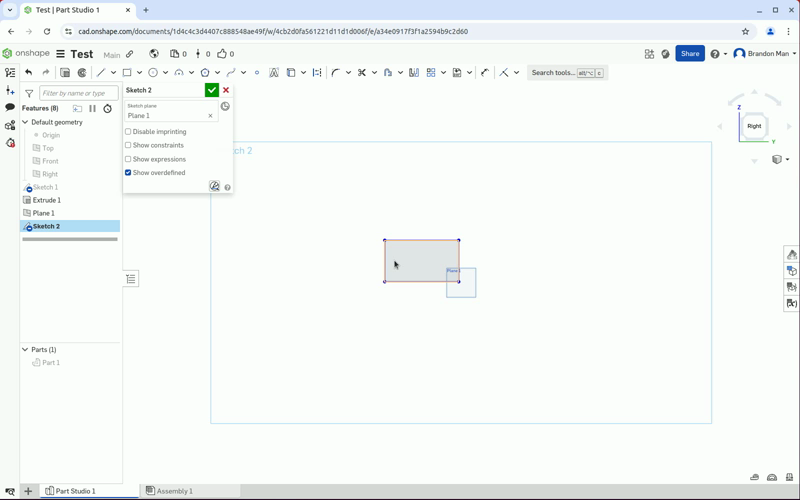
click(394, 260)
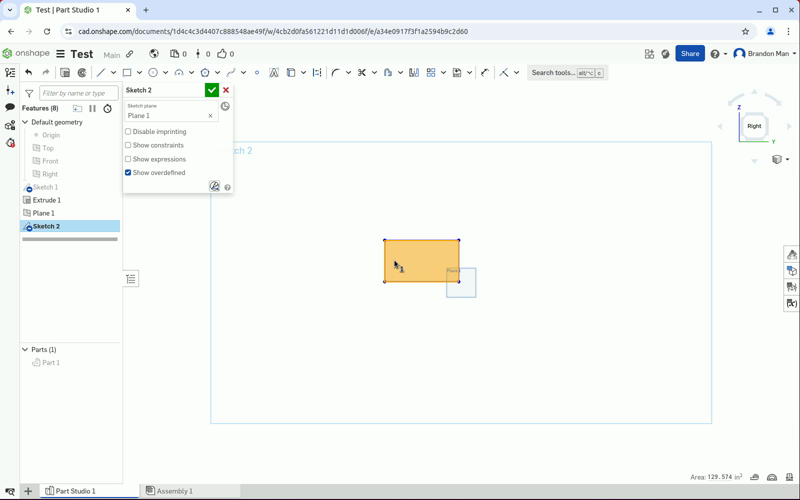
mouse_move(73, 352)
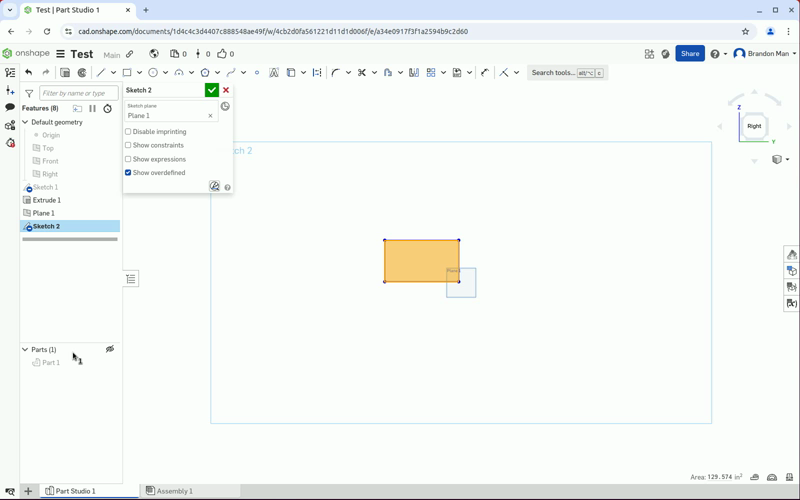
key(shift+y)
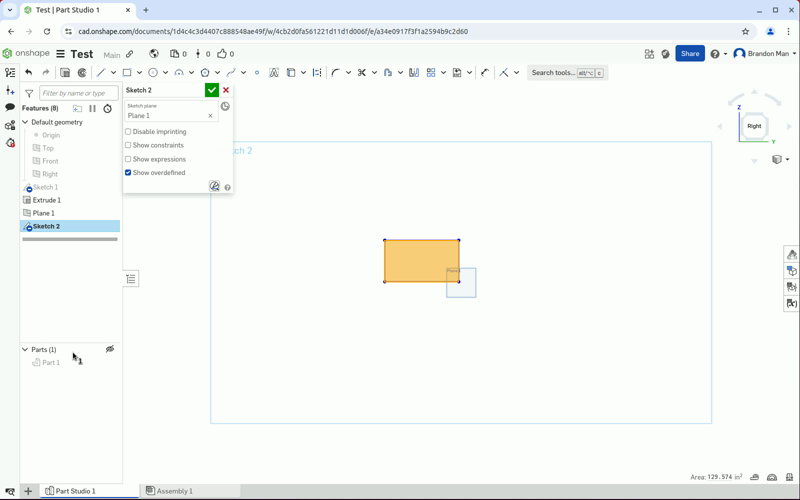
key(shift+e)
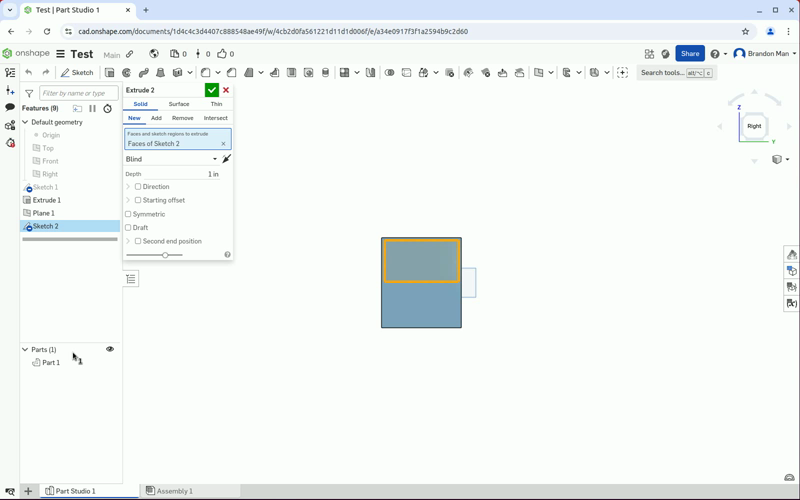
mouse_move(143, 106)
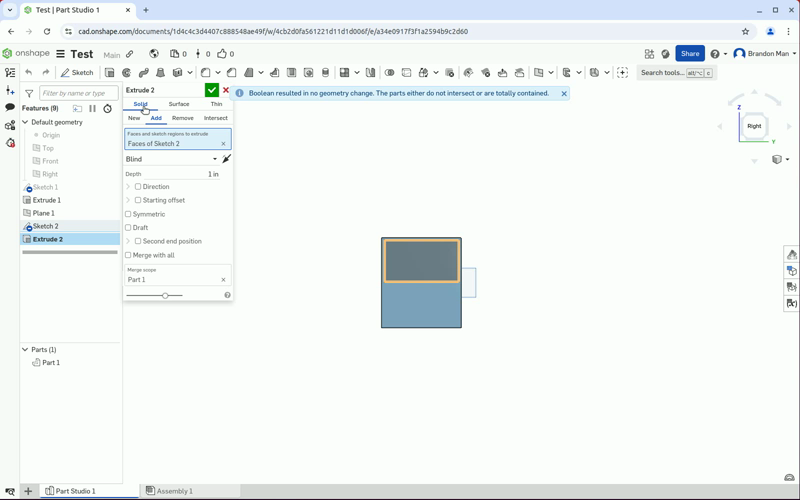
click(143, 106)
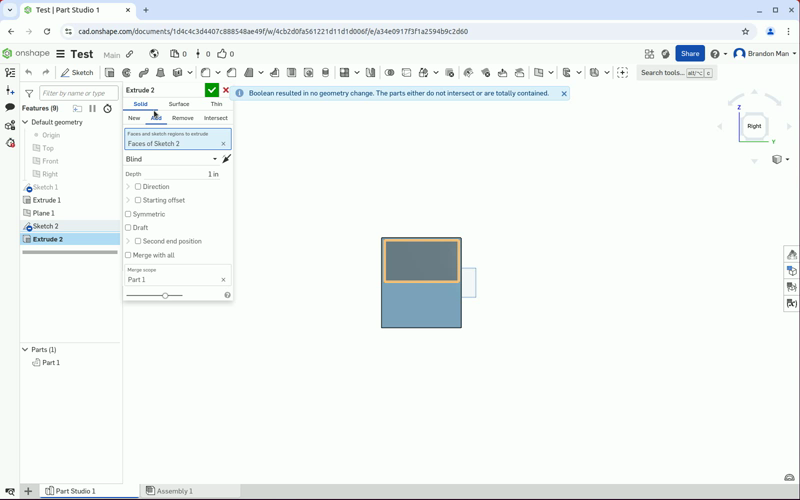
mouse_move(186, 120)
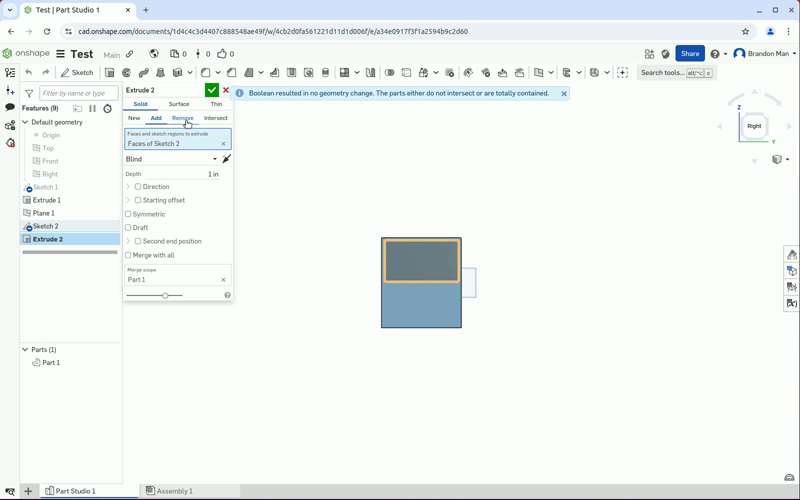
click(186, 120)
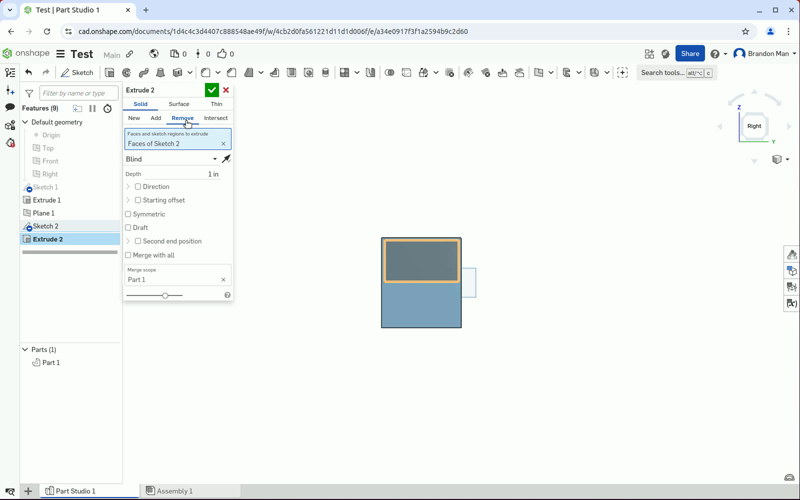
key(tab, 4)
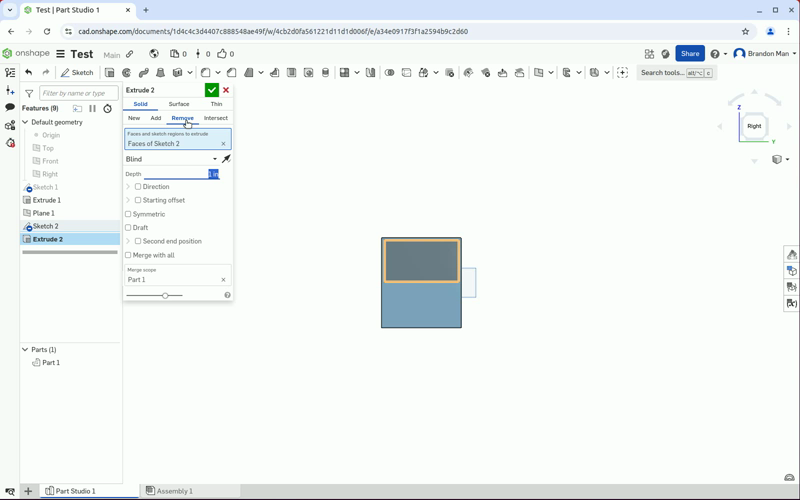
text(30.811)
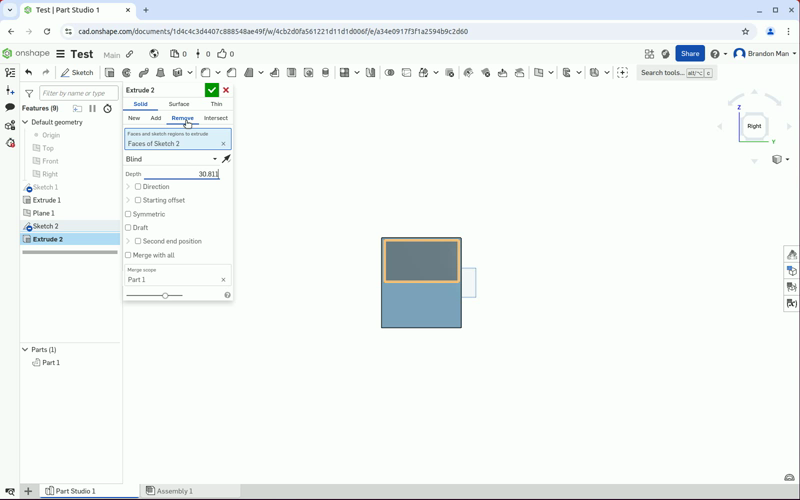
key(tab, 6)
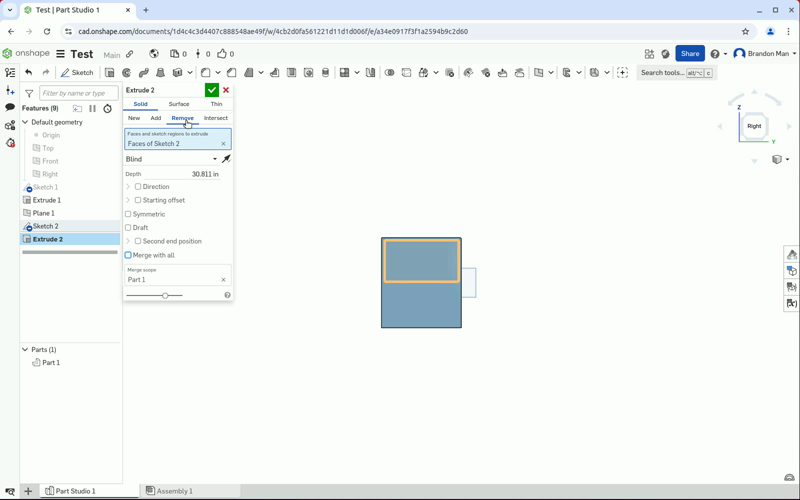
key(space)
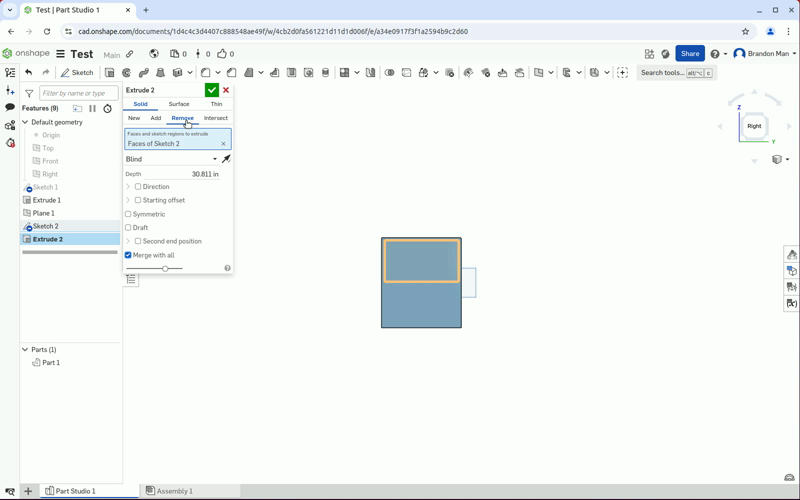
key(enter)
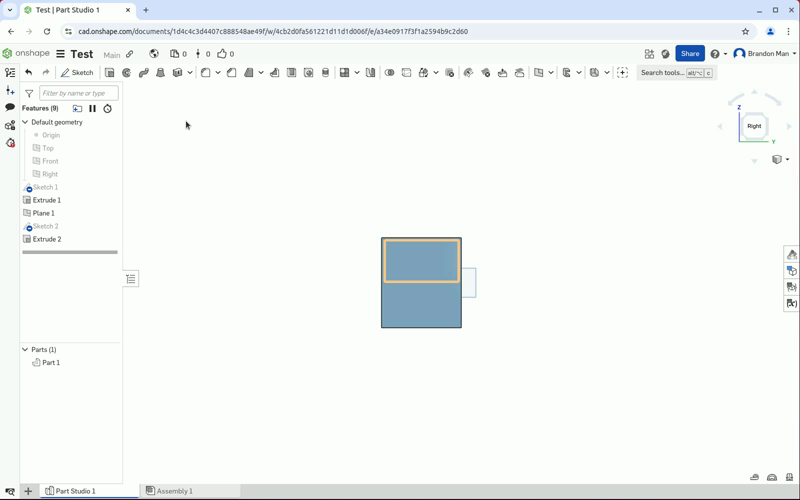
key(shift+h)
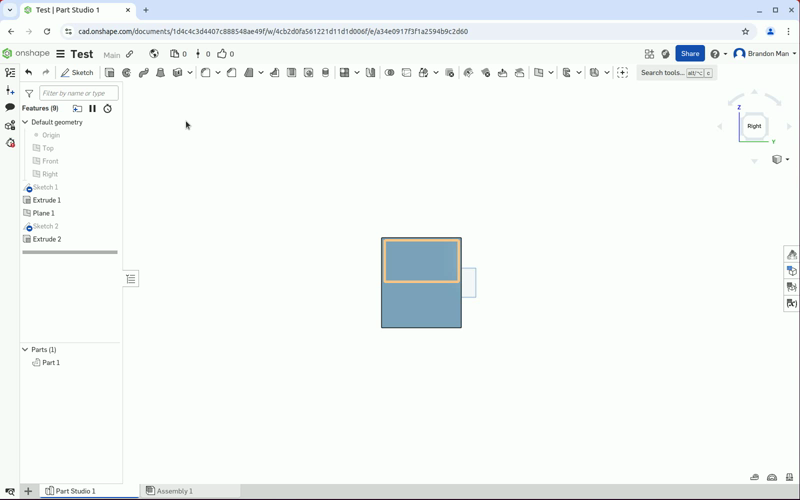
key(shift+h)
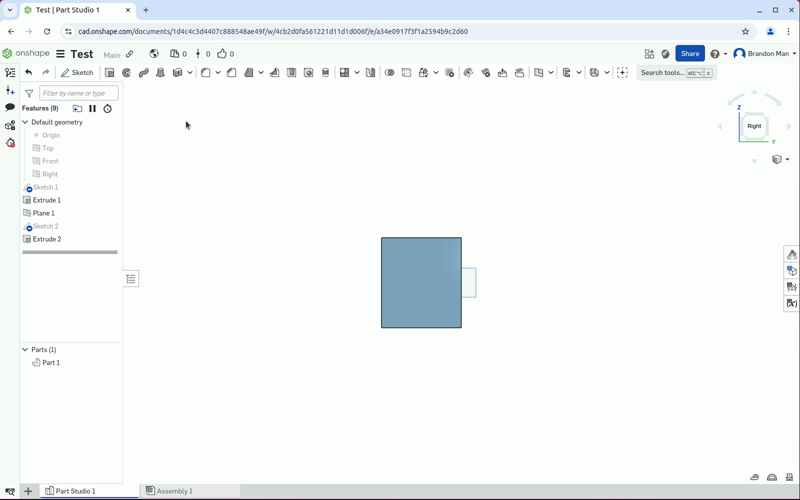
mouse_move(73, 189)
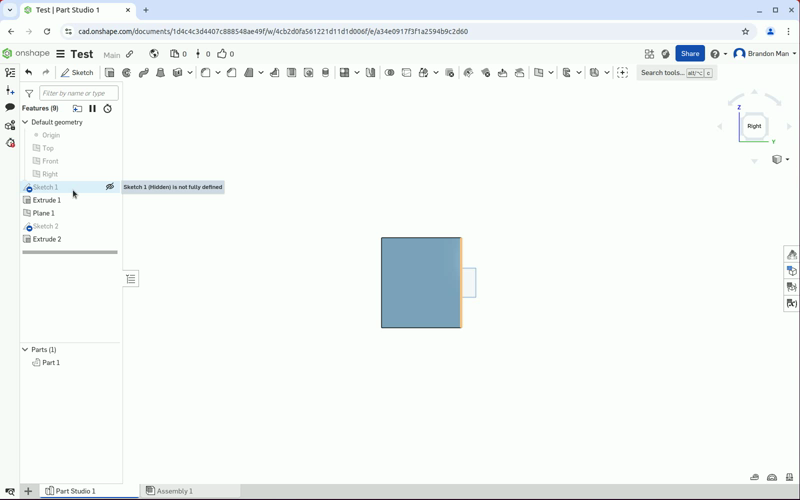
click(73, 189)
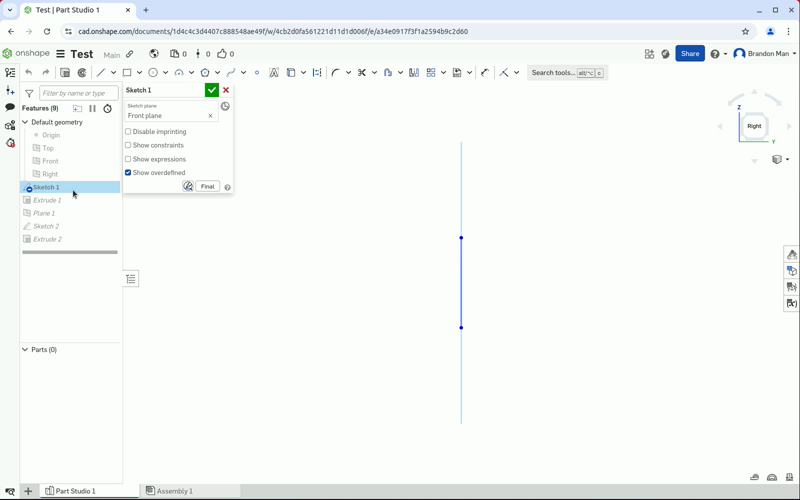
mouse_move(229, 92)
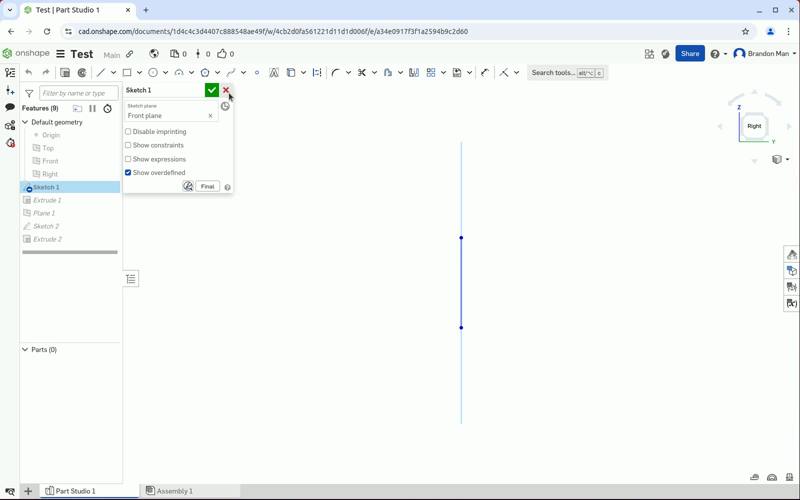
click(229, 92)
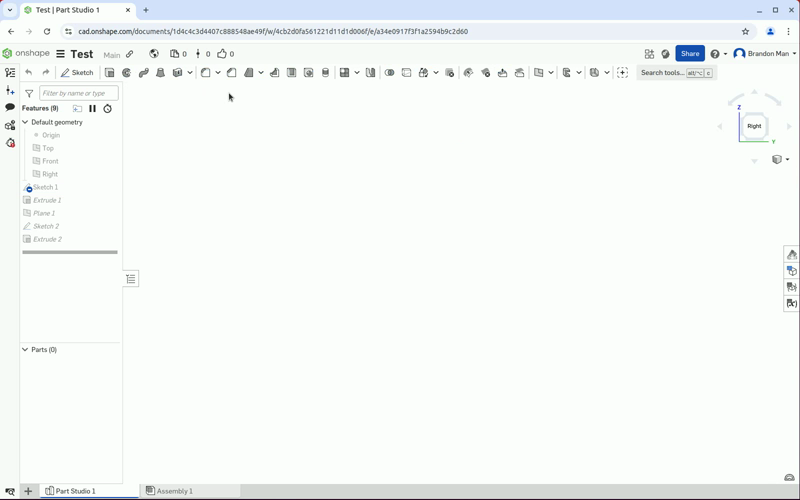
key(shift+s)
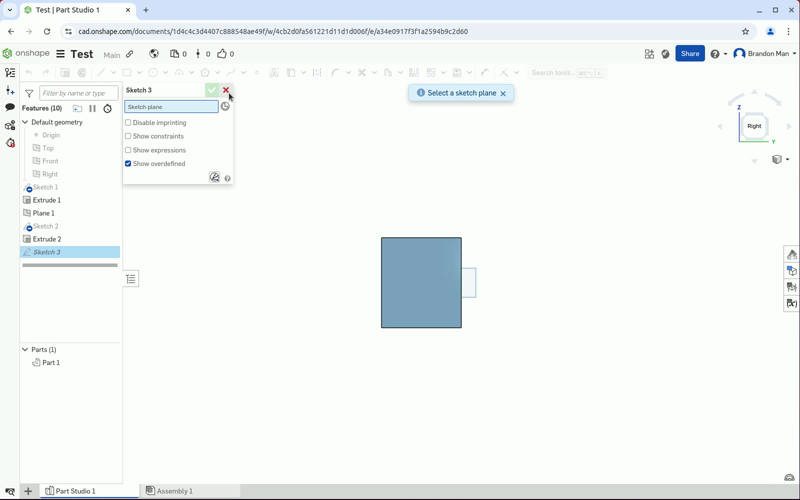
mouse_move(73, 215)
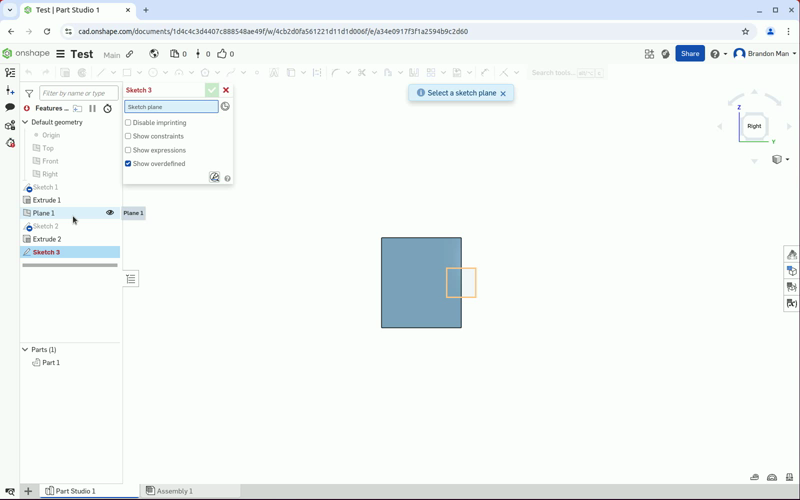
click(73, 215)
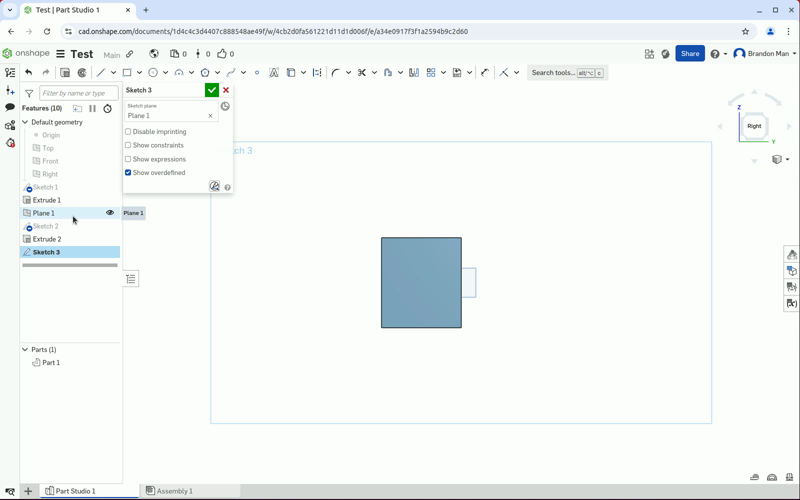
mouse_move(73, 352)
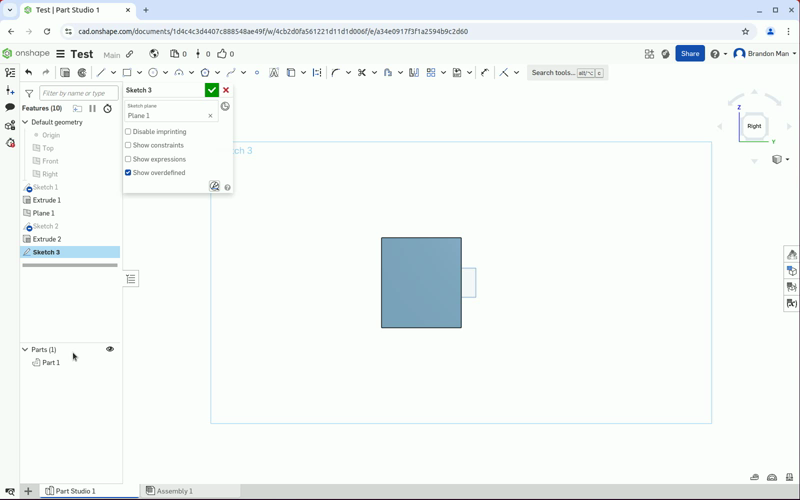
key(y)
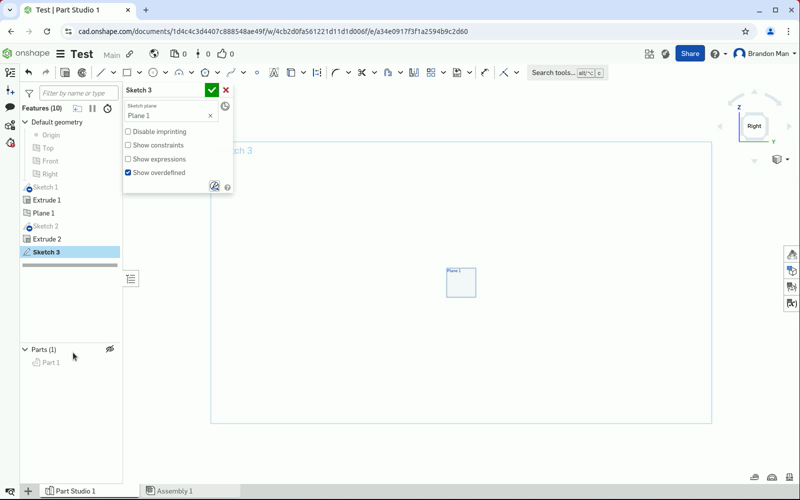
key(l)
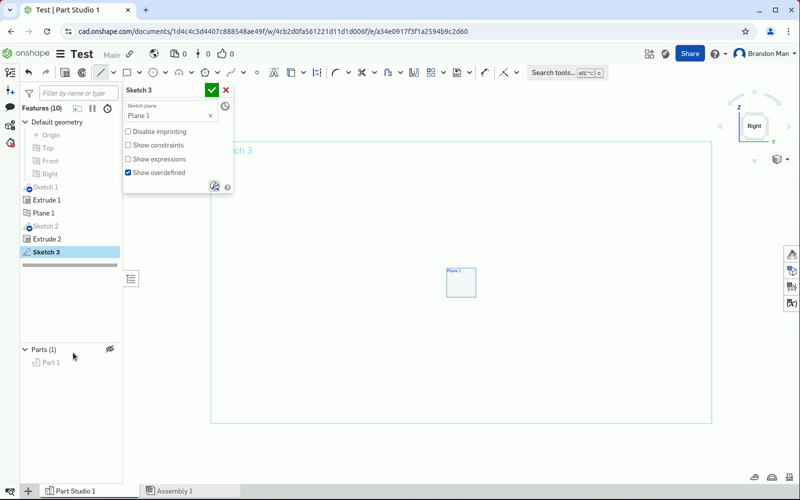
key_down(shift)
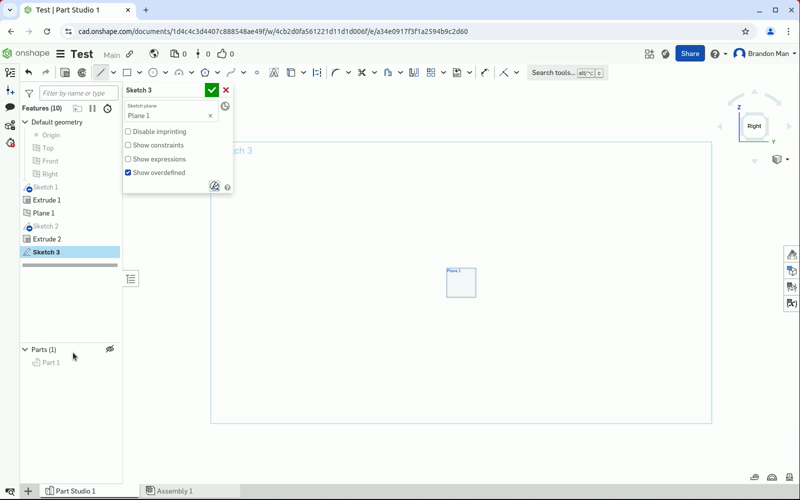
mouse_move(384, 325)
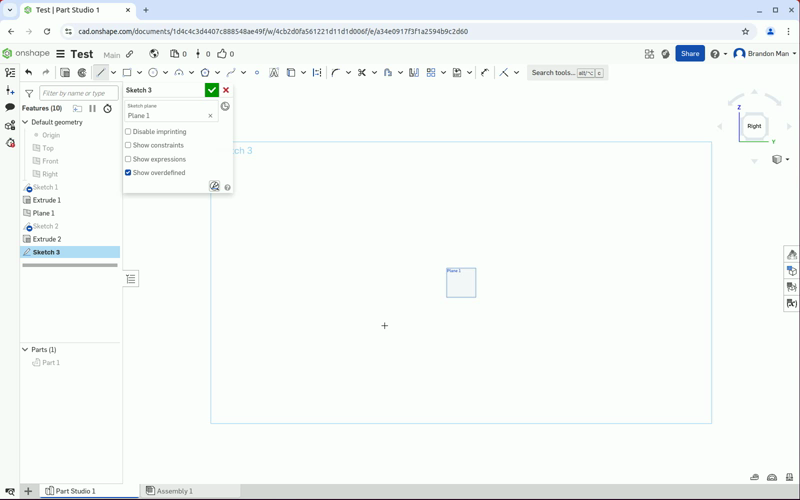
click(384, 325)
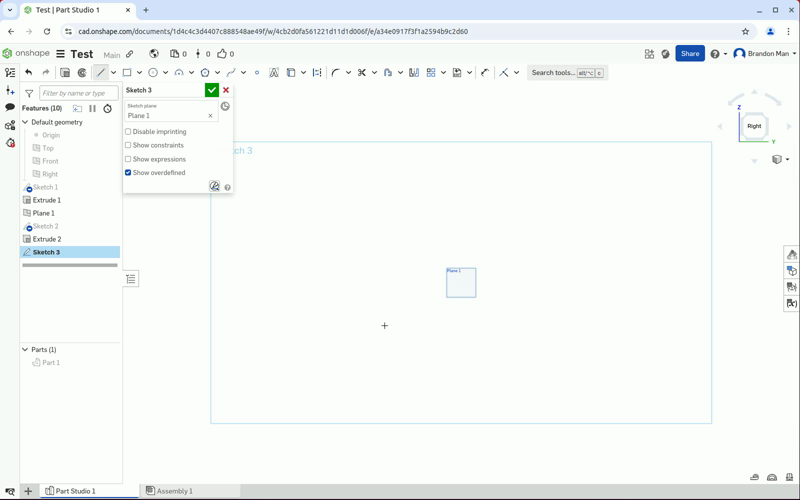
key_up(shift)
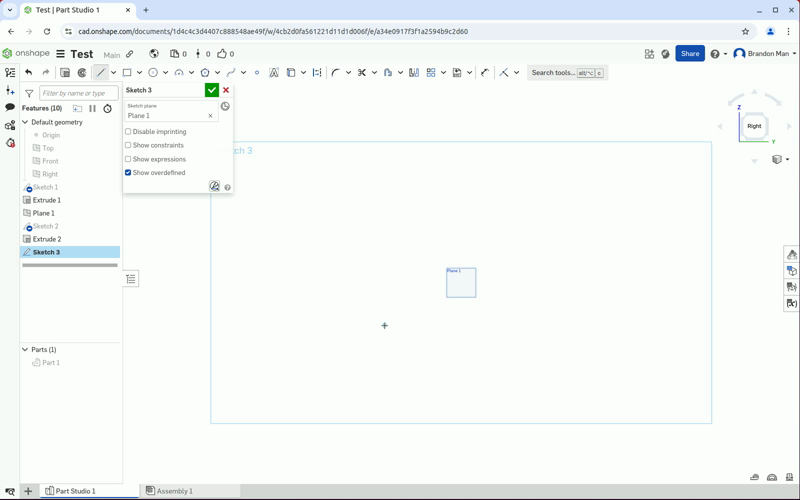
key_down(shift)
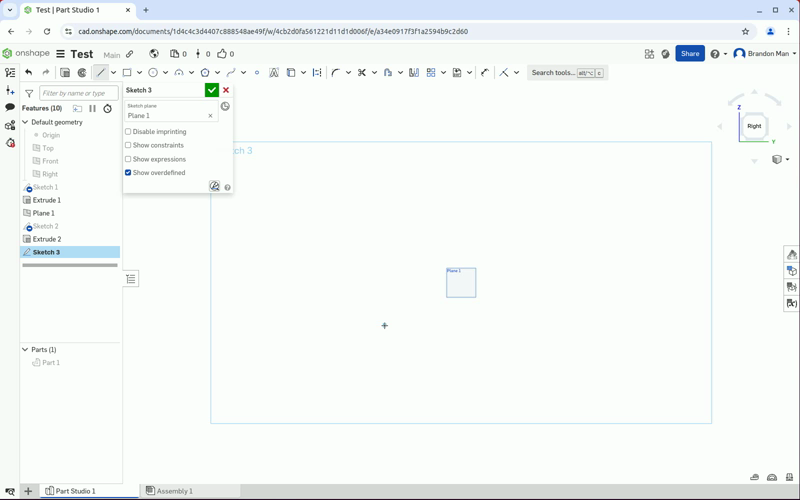
mouse_move(458, 325)
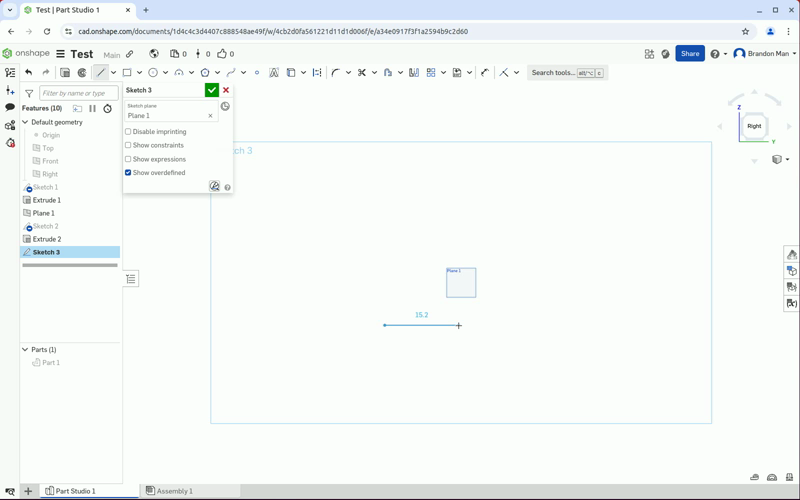
click(458, 325)
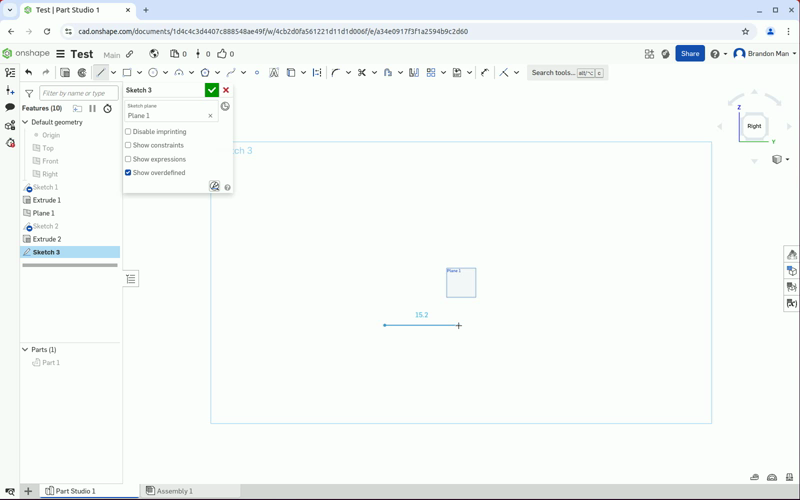
key_up(shift)
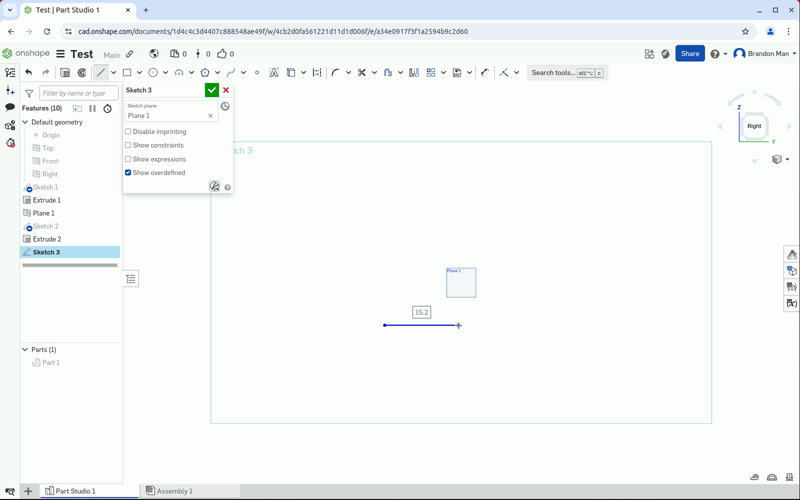
key_down(shift)
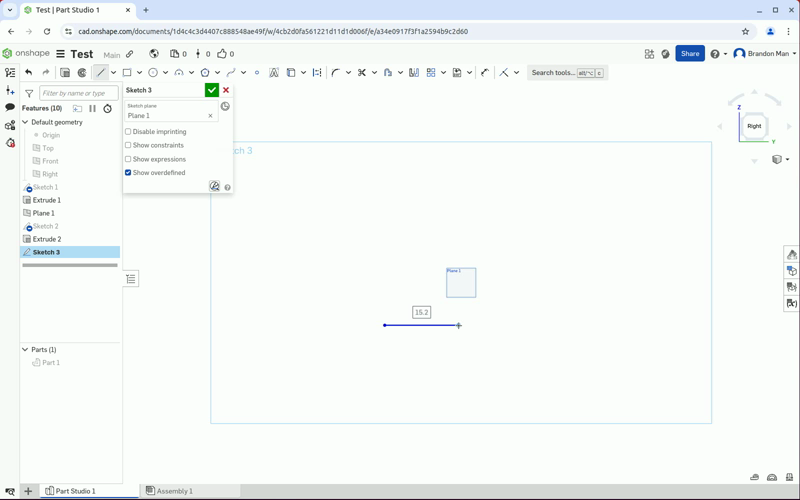
mouse_move(488, 325)
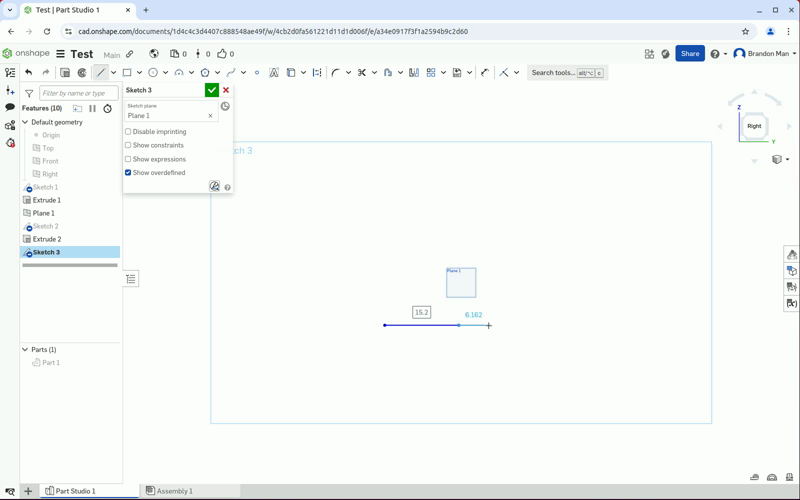
mouse_move(458, 283)
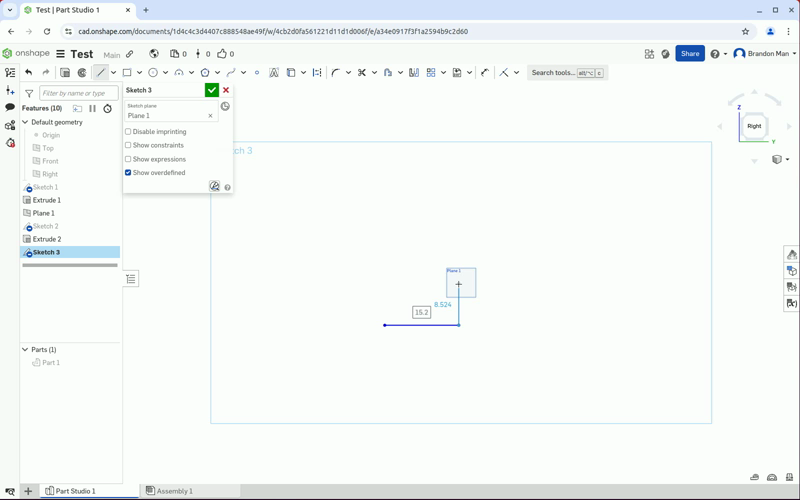
click(458, 283)
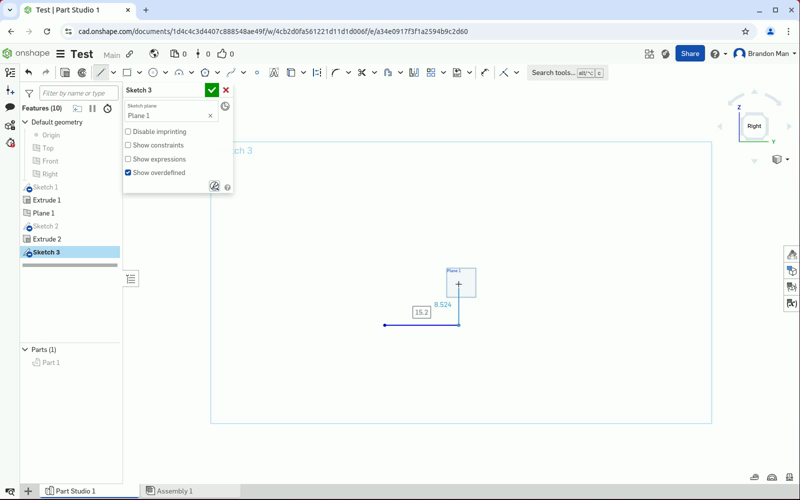
key_up(shift)
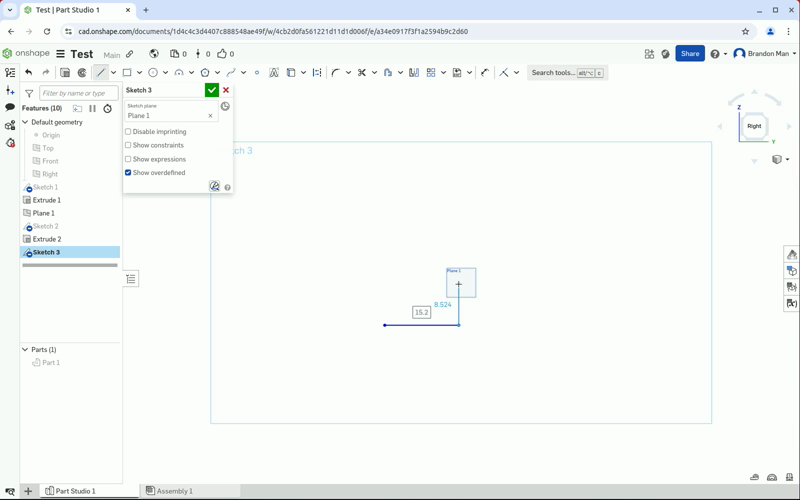
key_down(shift)
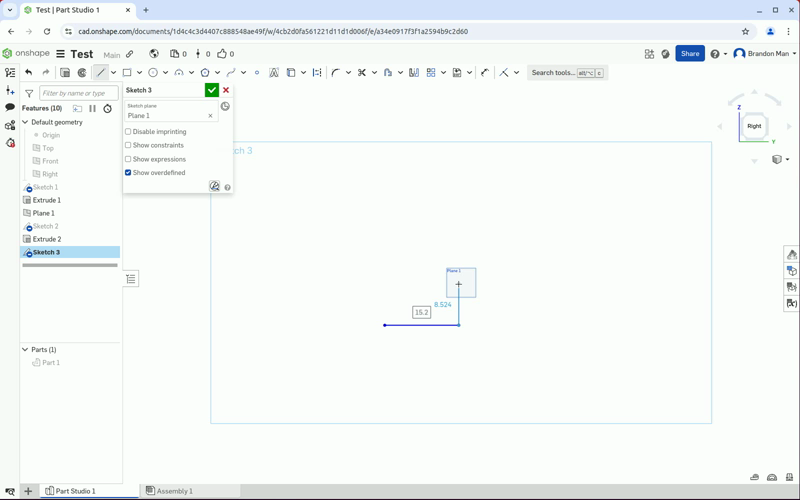
mouse_move(384, 283)
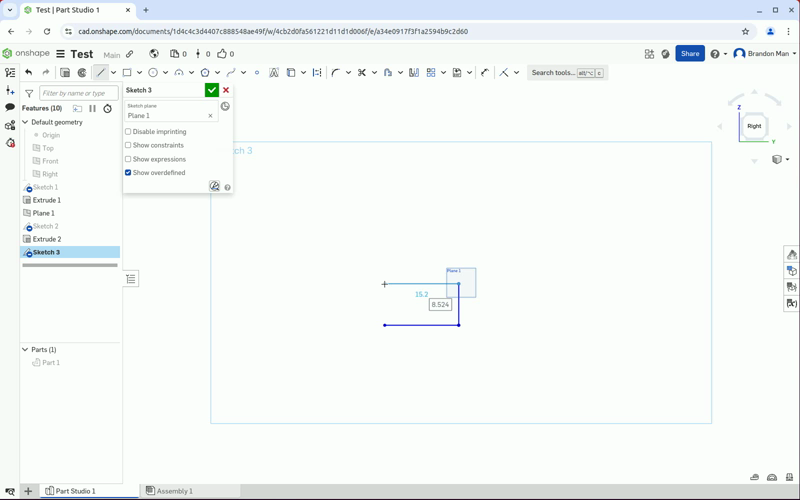
click(384, 283)
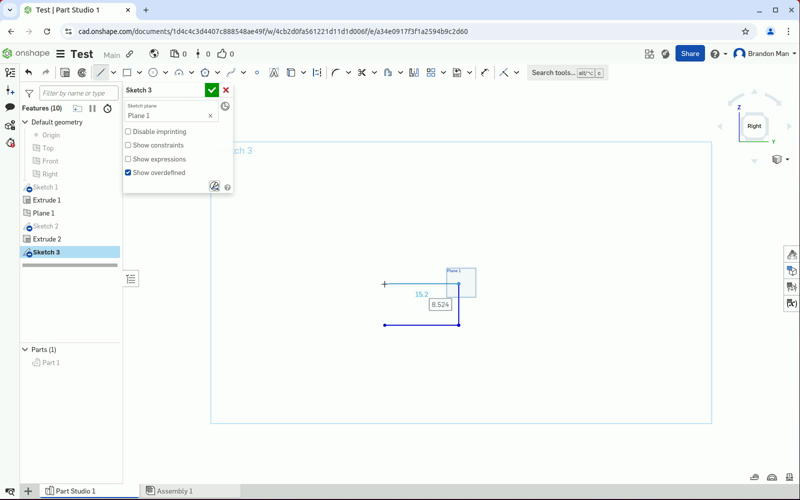
key_up(shift)
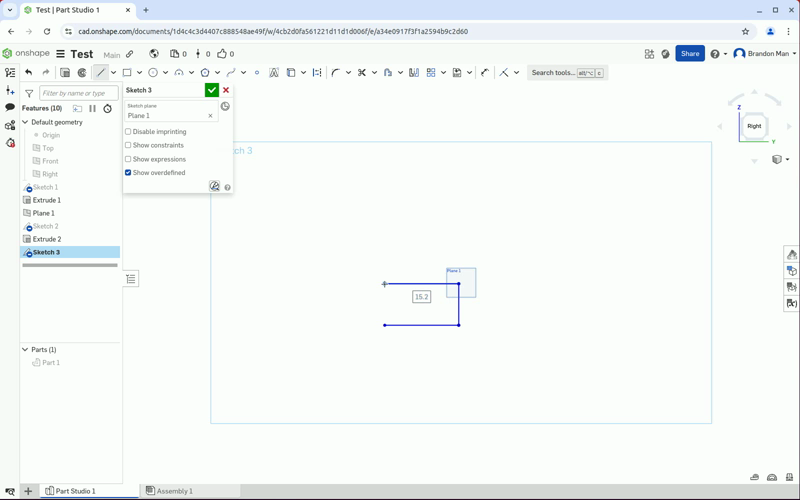
mouse_move(414, 283)
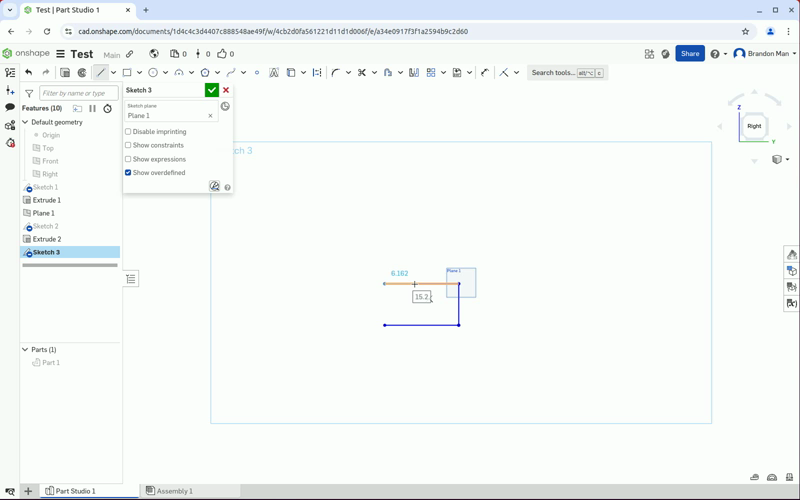
key_down(shift)
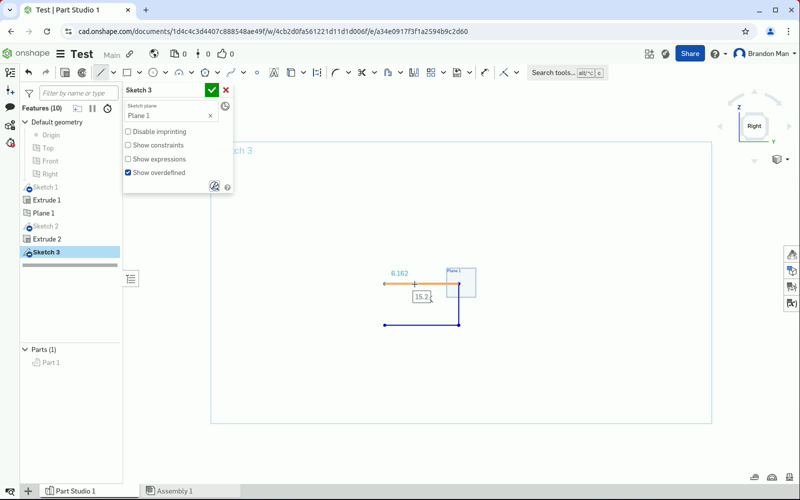
mouse_move(384, 325)
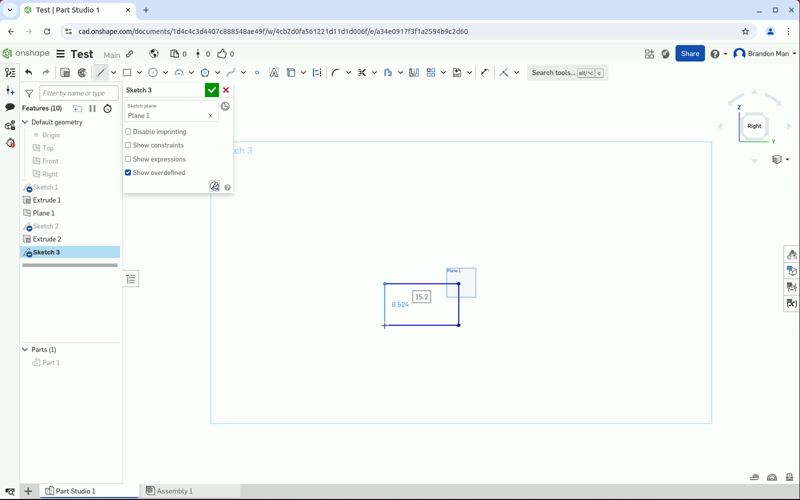
key_up(shift)
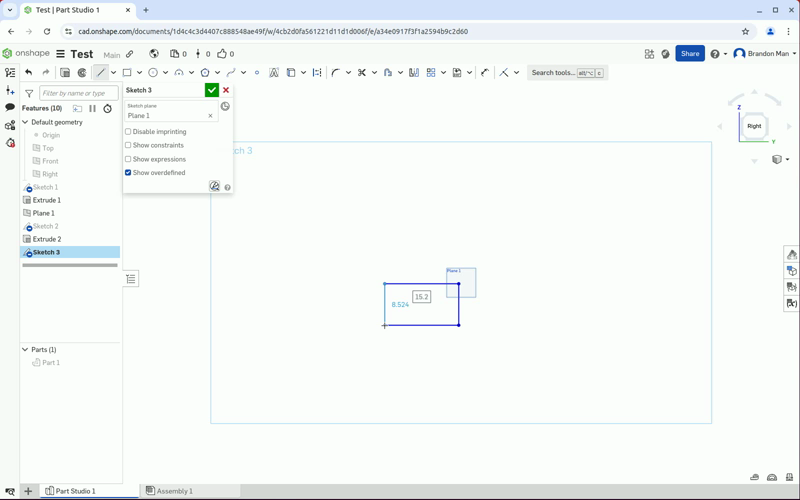
click(384, 325)
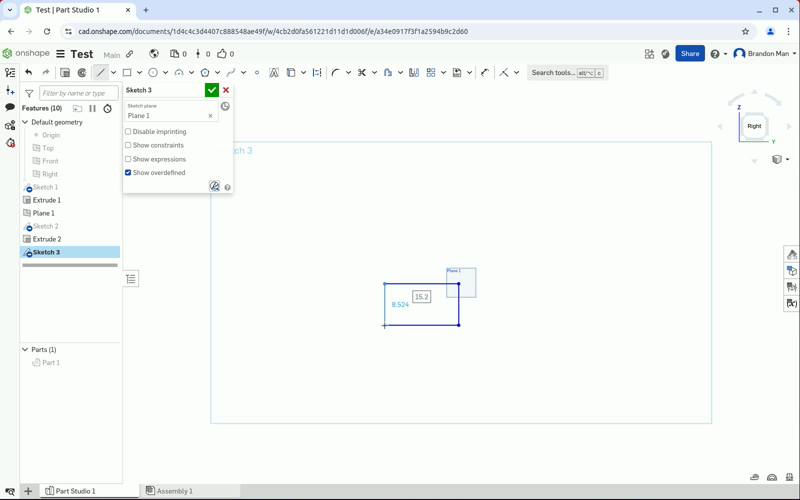
key(esc)
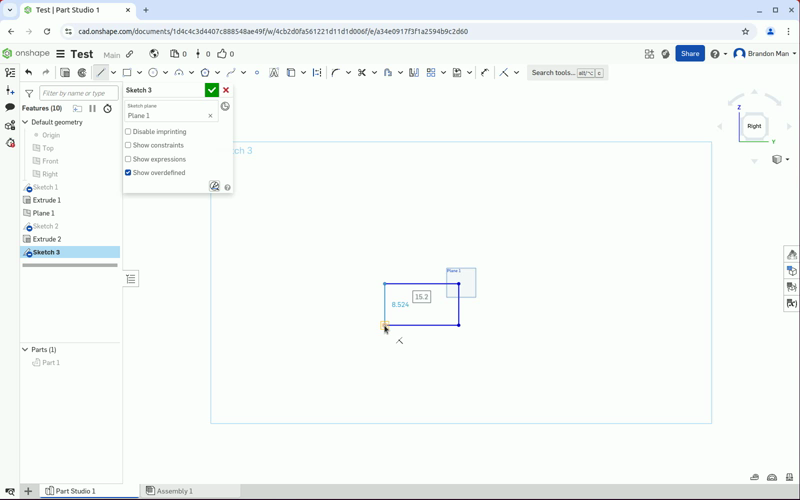
mouse_move(400, 312)
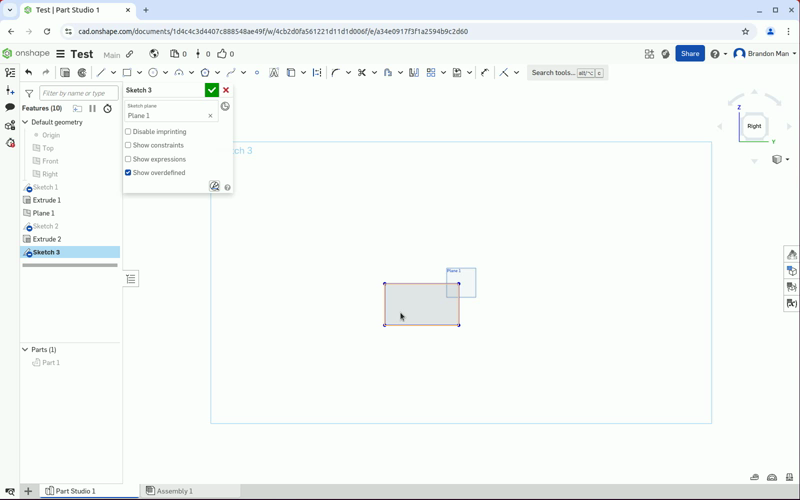
click(400, 312)
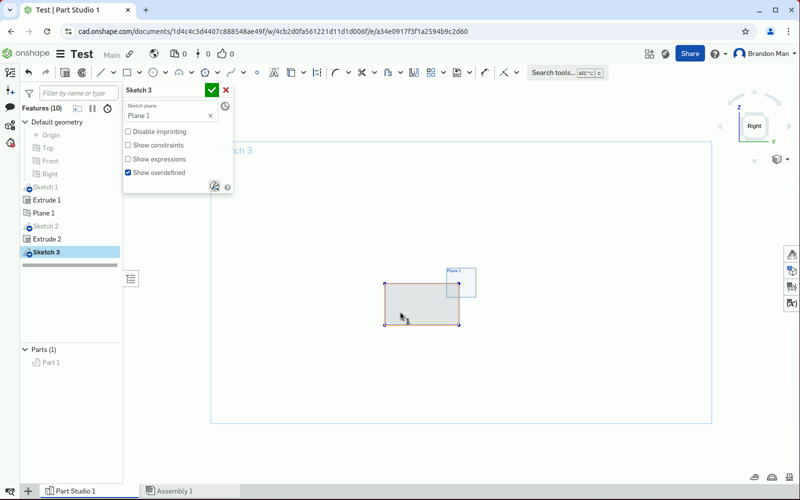
mouse_move(73, 352)
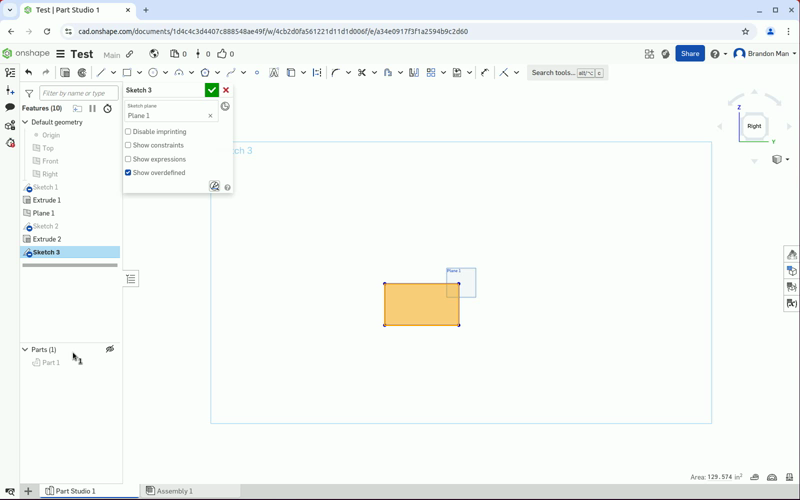
key(shift+y)
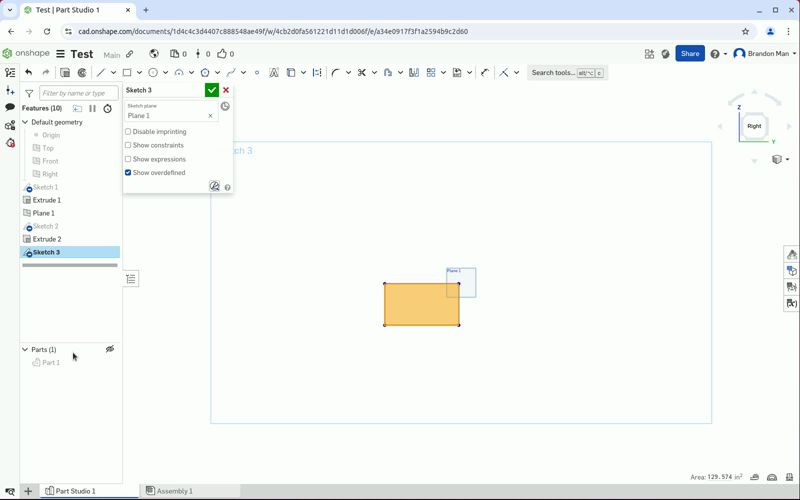
key(shift+e)
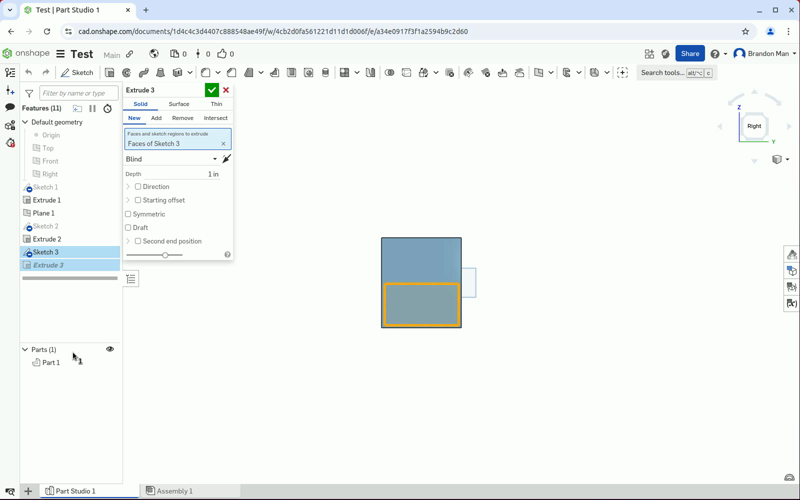
mouse_move(143, 106)
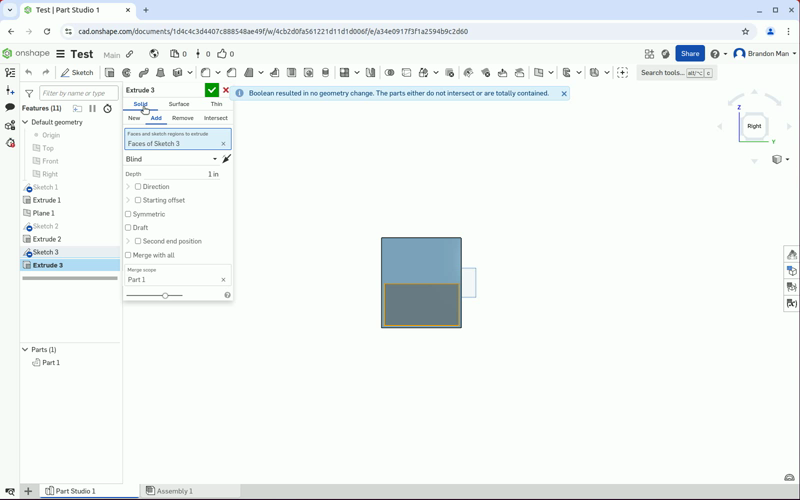
click(143, 106)
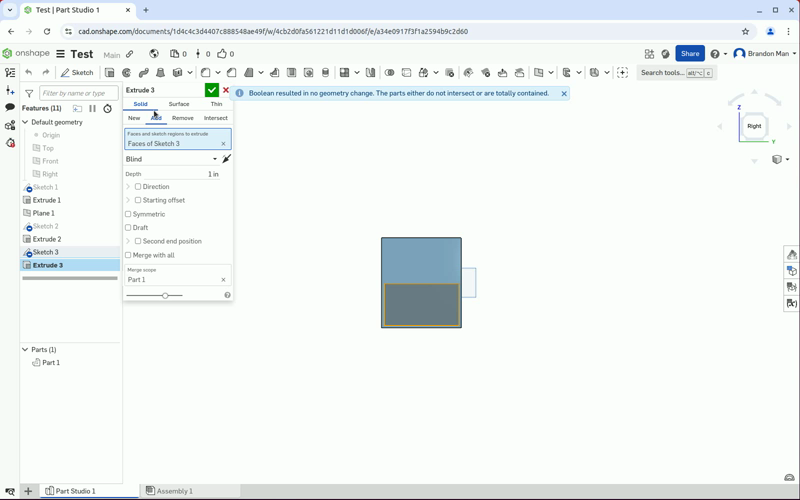
mouse_move(186, 120)
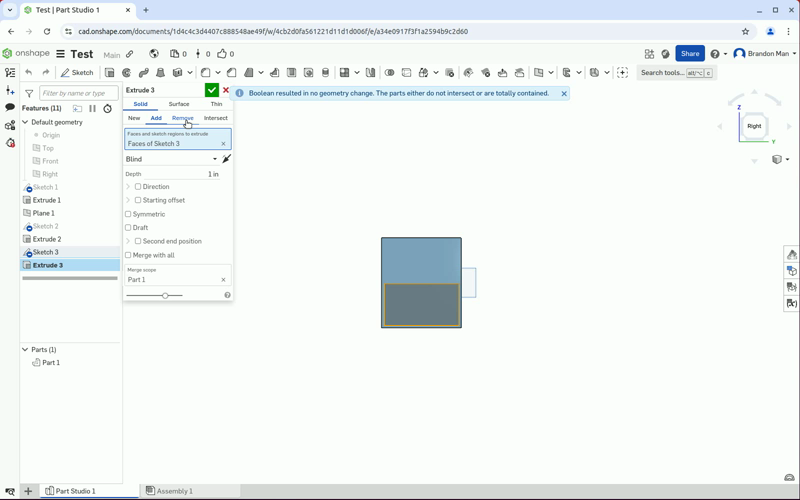
click(186, 120)
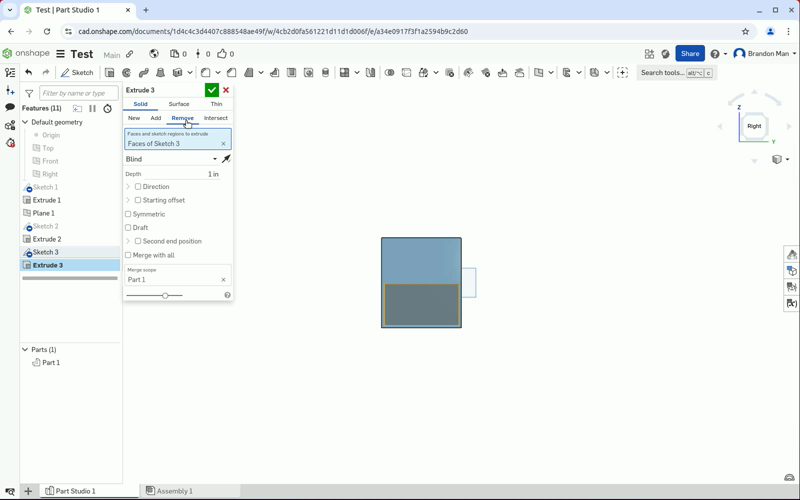
key(tab, 4)
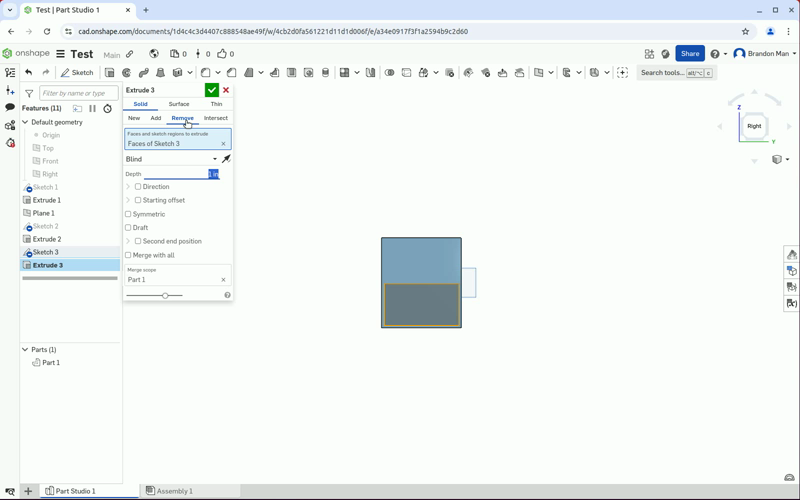
text(30.811)
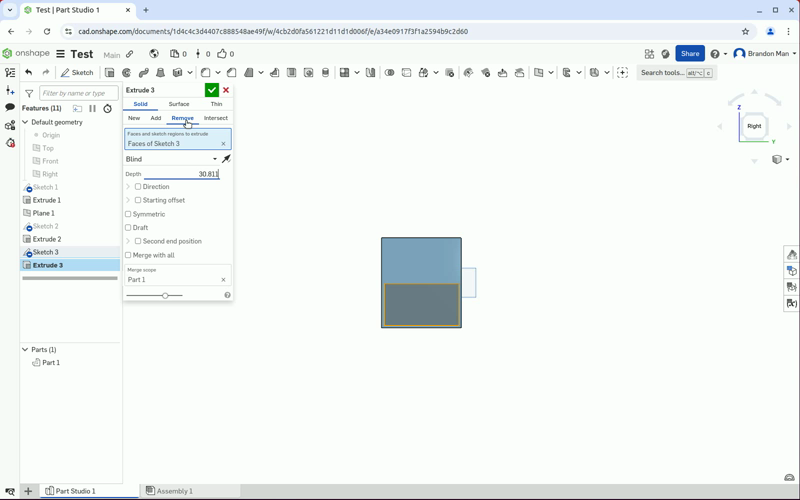
key(tab, 6)
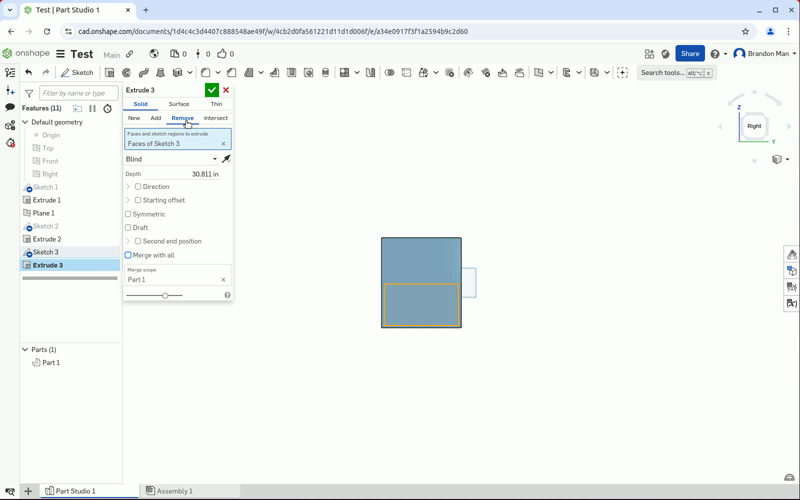
key(space)
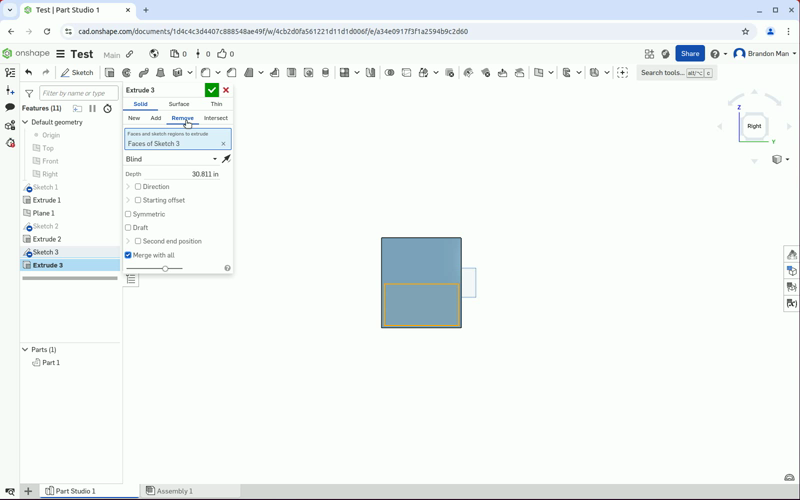
key(enter)
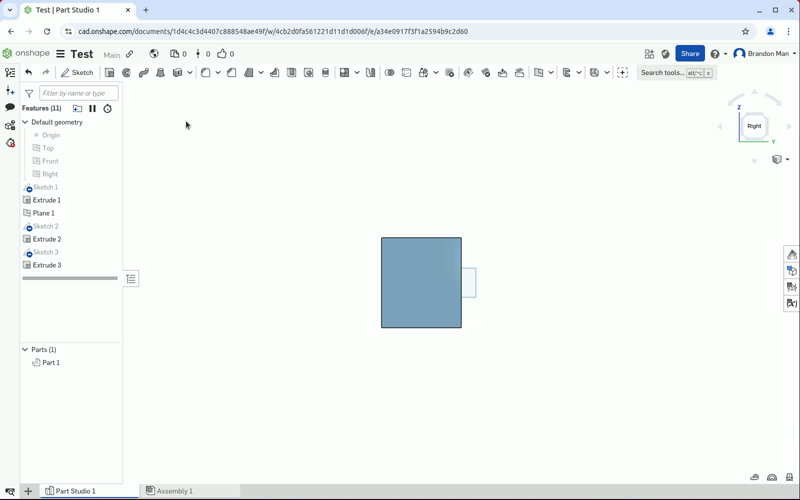
key(shift+h)
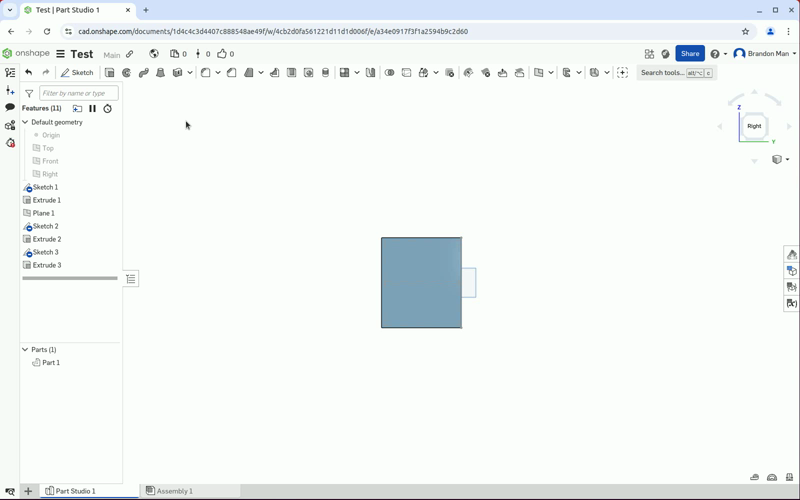
key(shift+h)
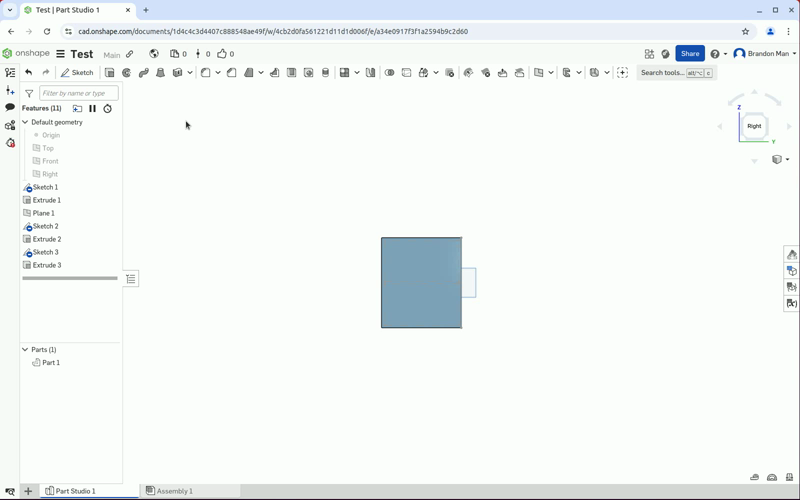
key(shift+7)
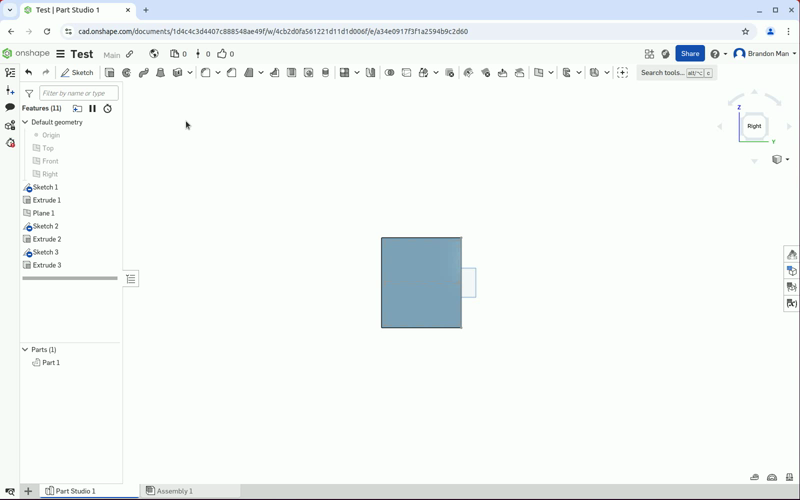
key(right, 2)
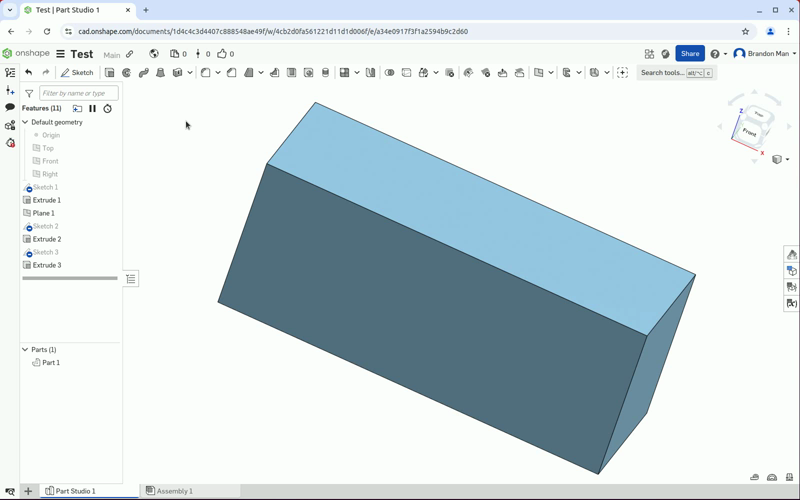
key(down, 2)
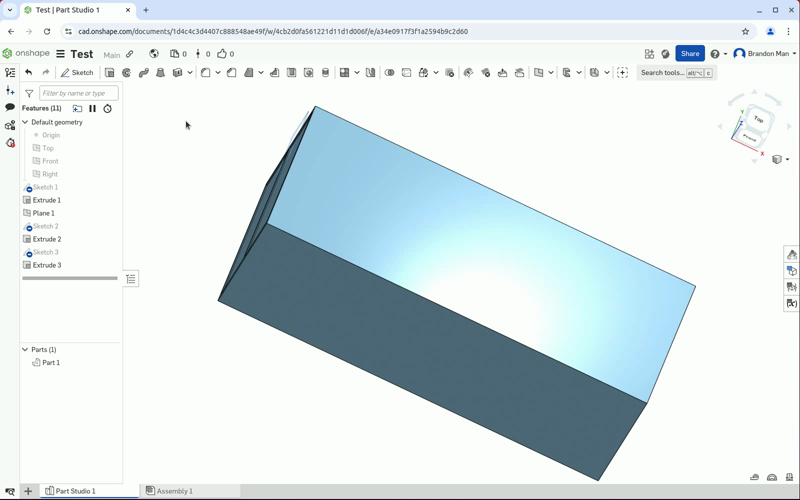
key(up, 2)
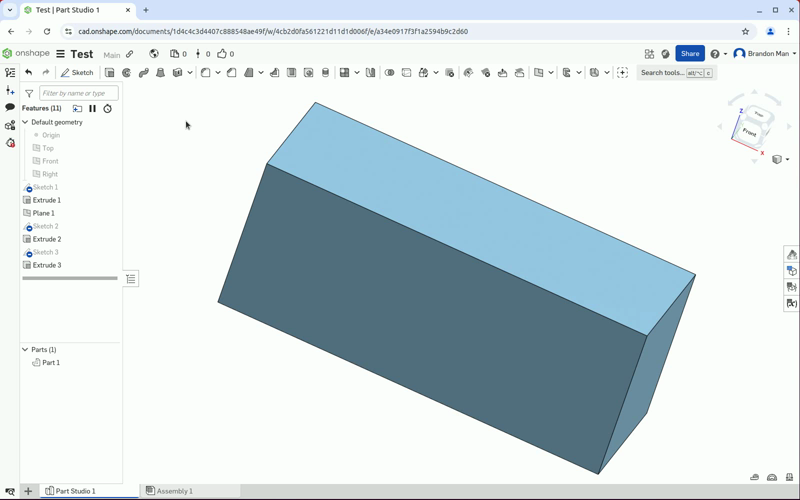
key(left, 2)
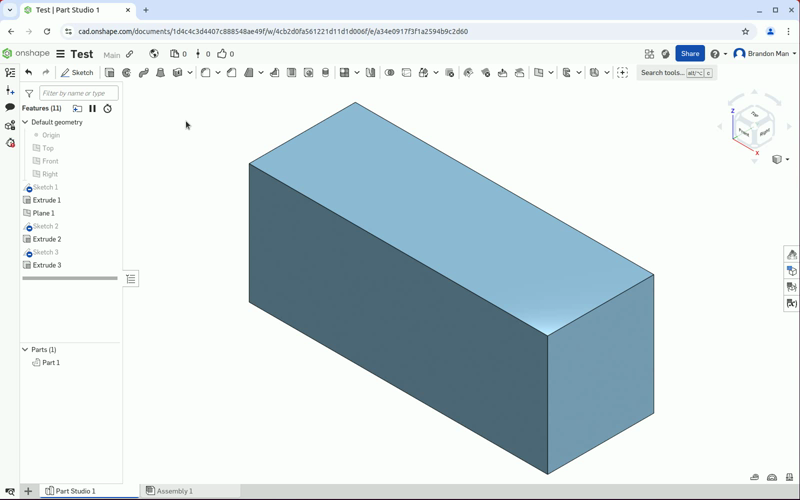
mouse_move(73, 189)
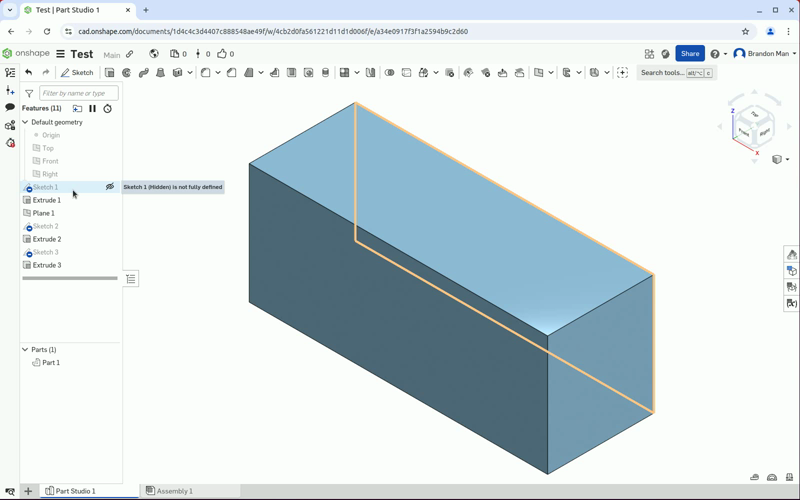
click(73, 189)